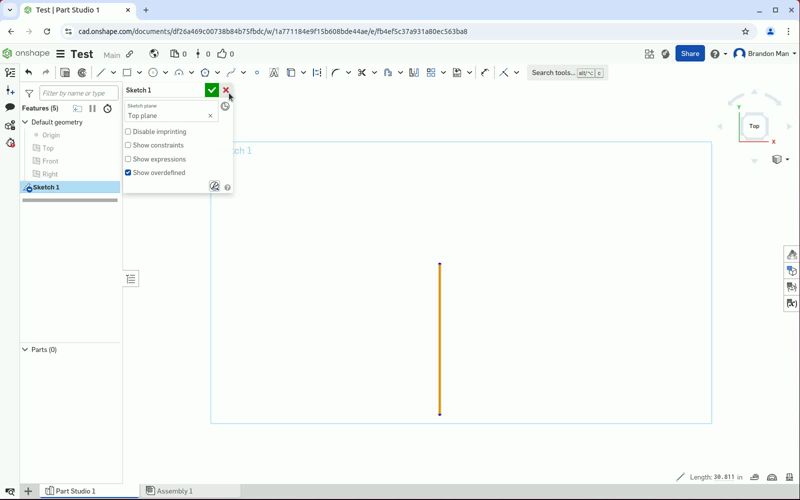
key(shift+h)
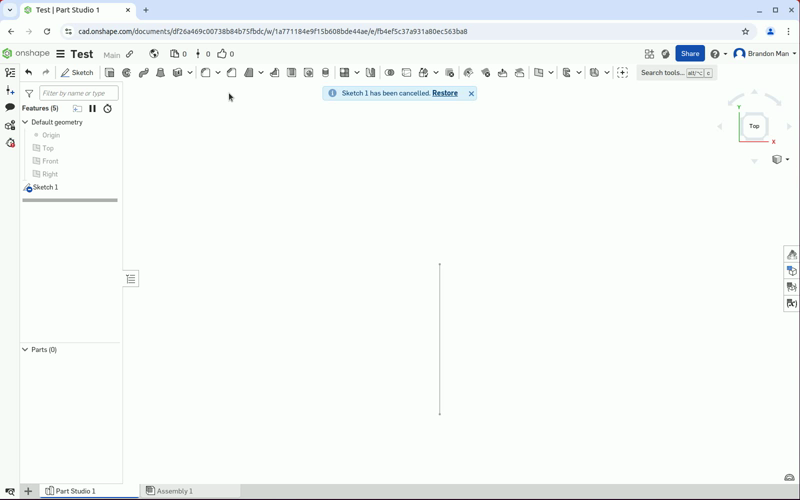
key(shift+s)
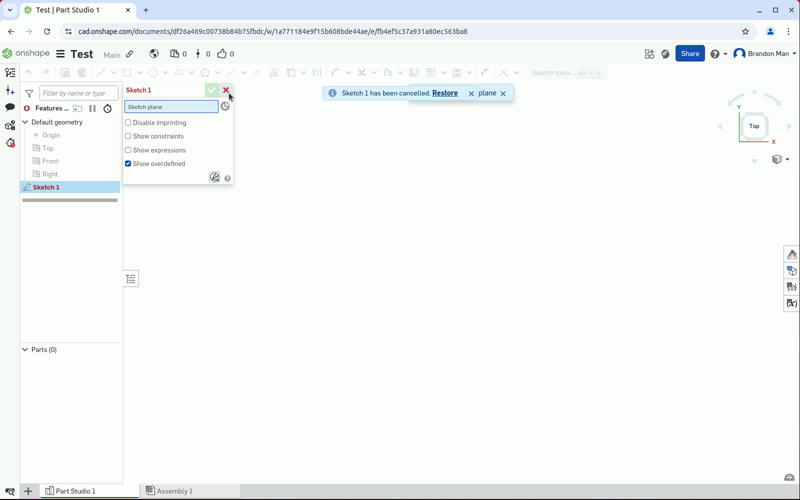
mouse_move(73, 150)
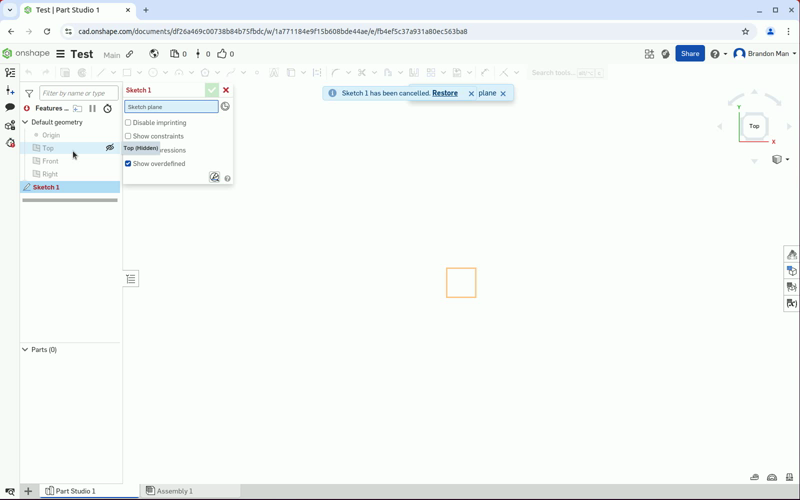
click(73, 150)
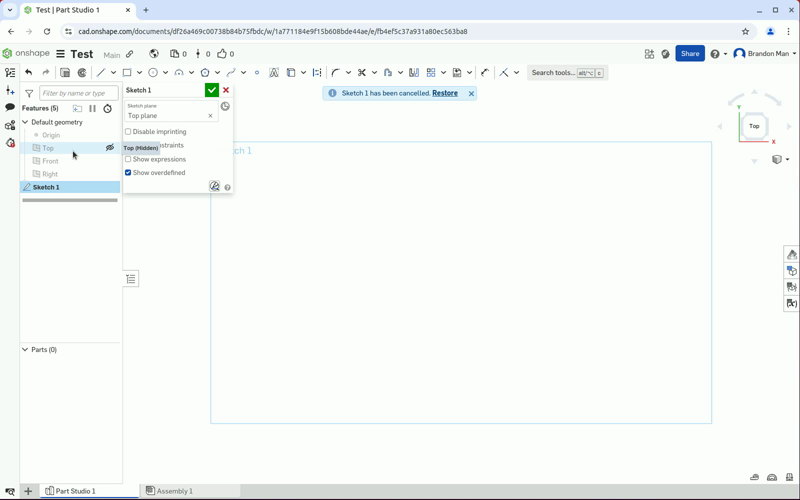
mouse_move(73, 352)
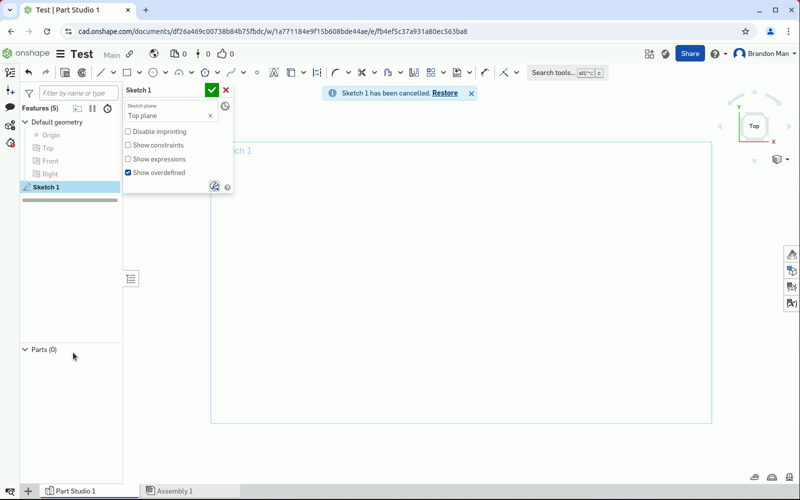
key(y)
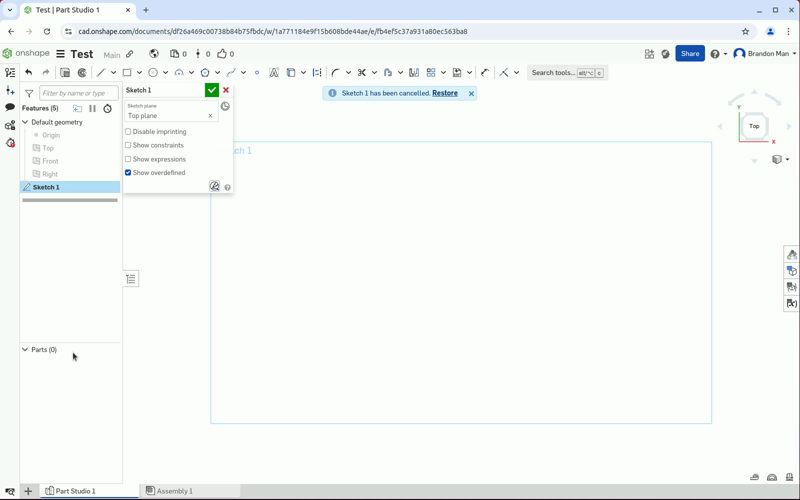
key(c)
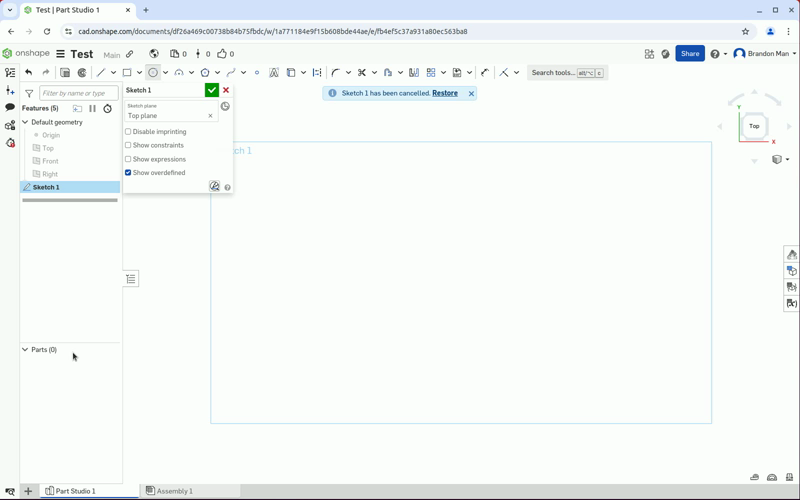
key_down(shift)
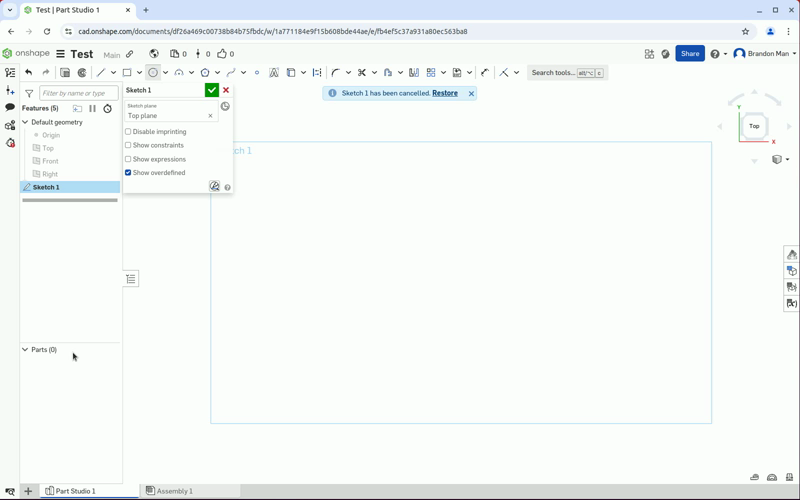
mouse_move(461, 282)
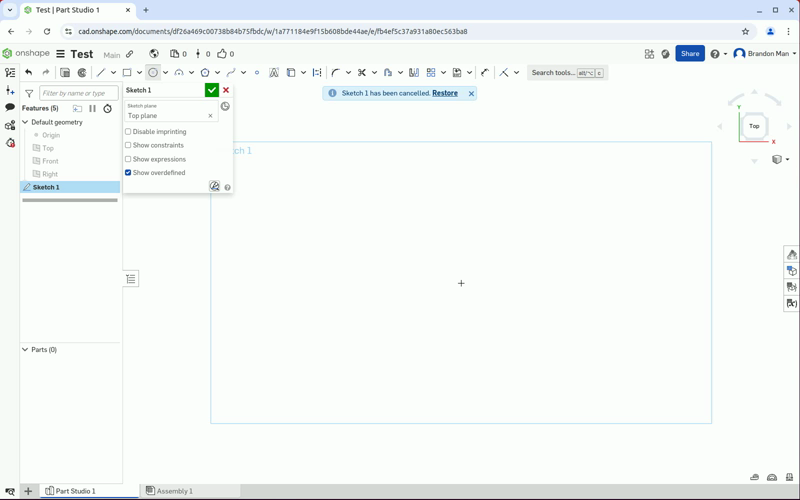
click(461, 282)
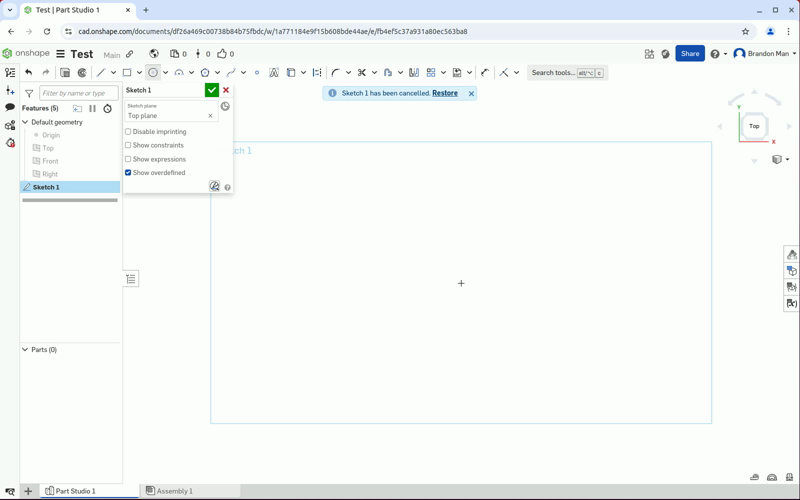
key_up(shift)
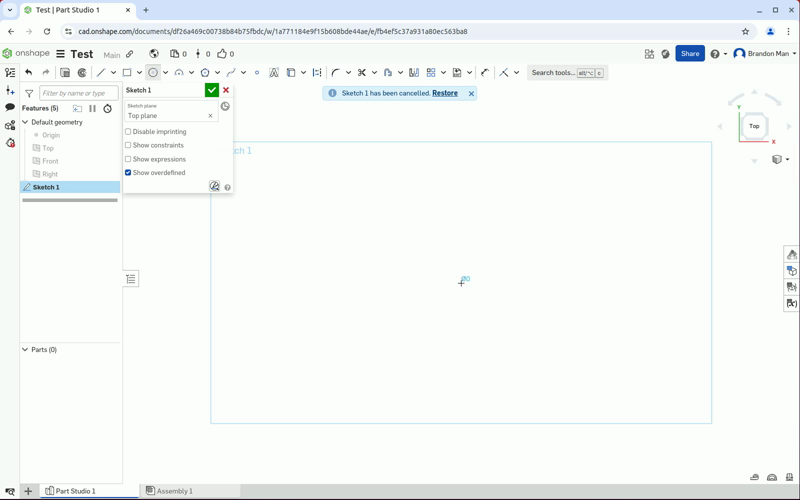
mouse_move(499, 282)
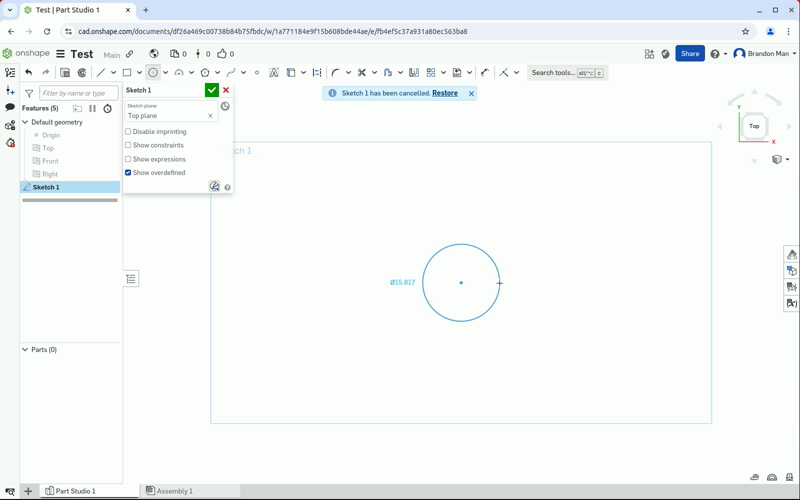
click(499, 282)
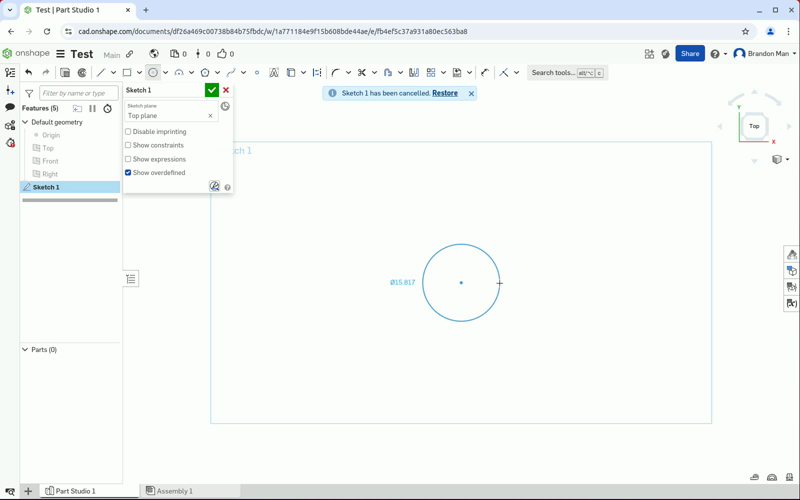
key(esc)
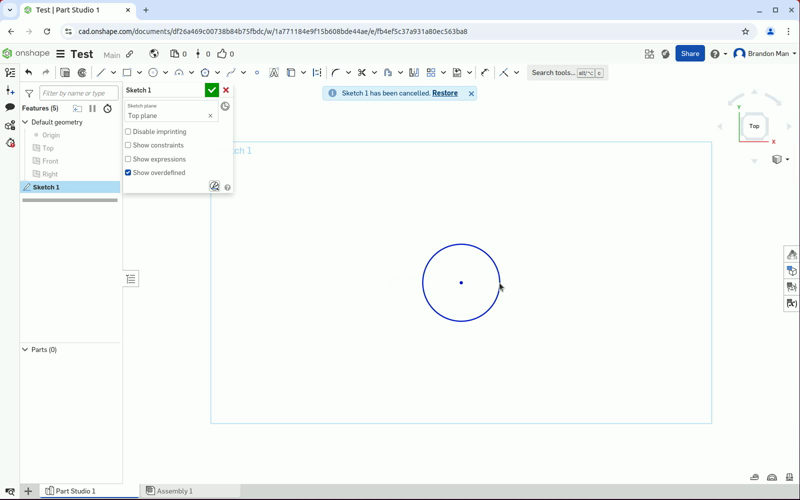
key(c)
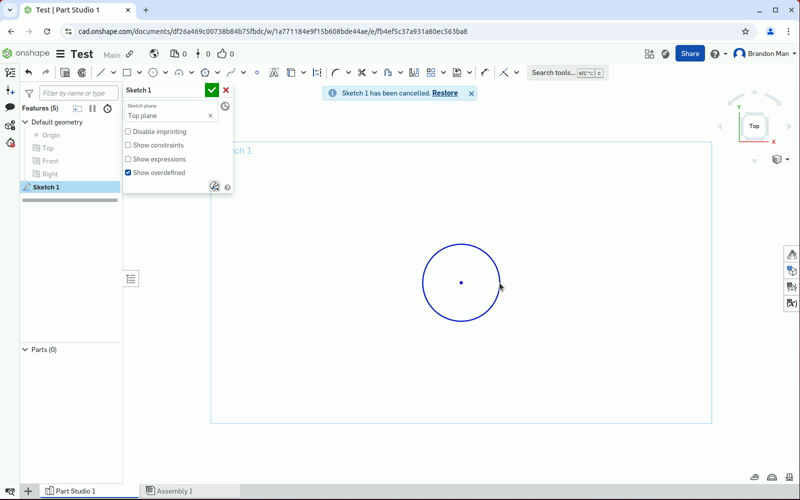
key_down(shift)
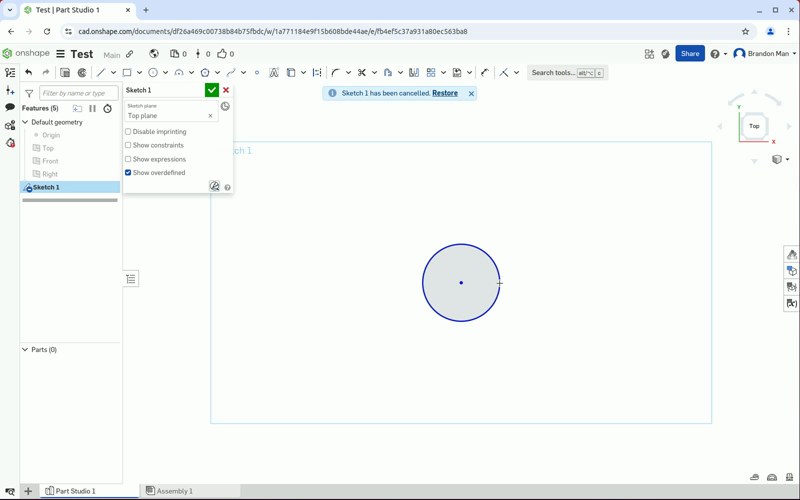
mouse_move(461, 282)
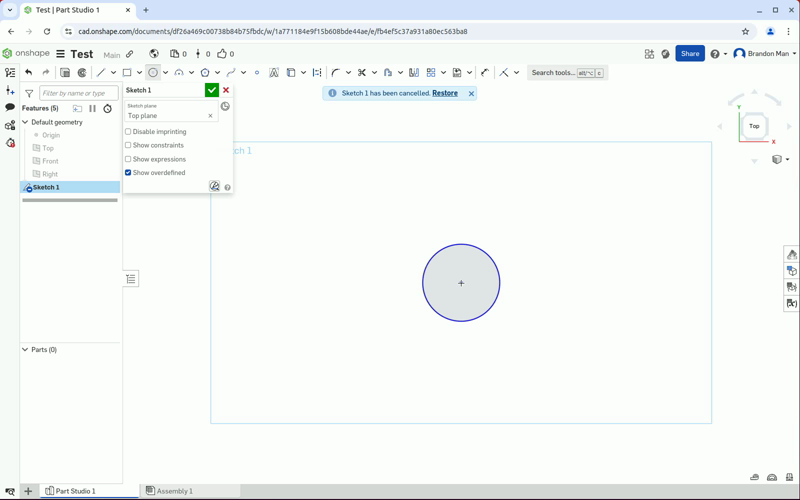
click(461, 282)
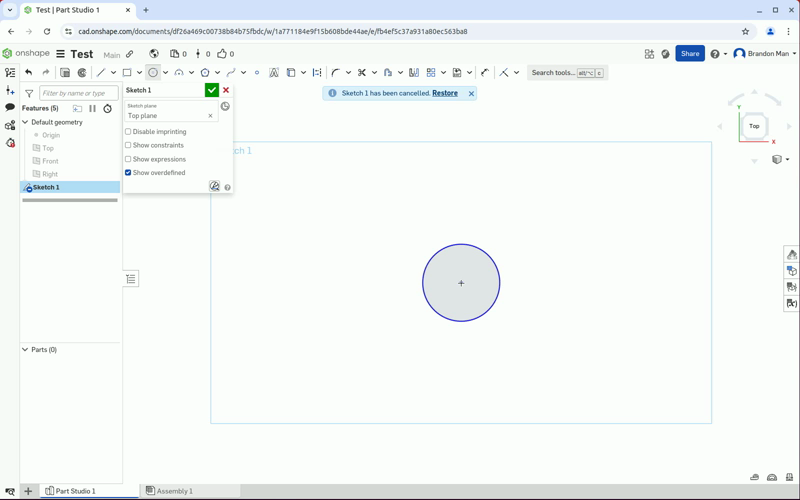
key_up(shift)
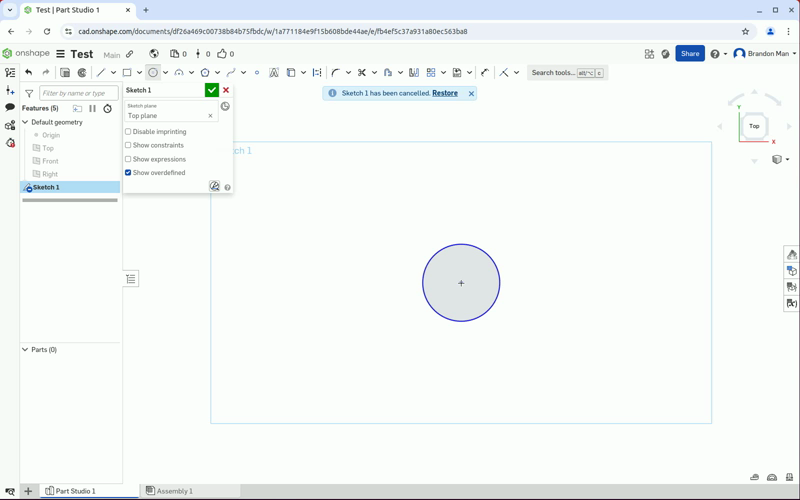
mouse_move(472, 282)
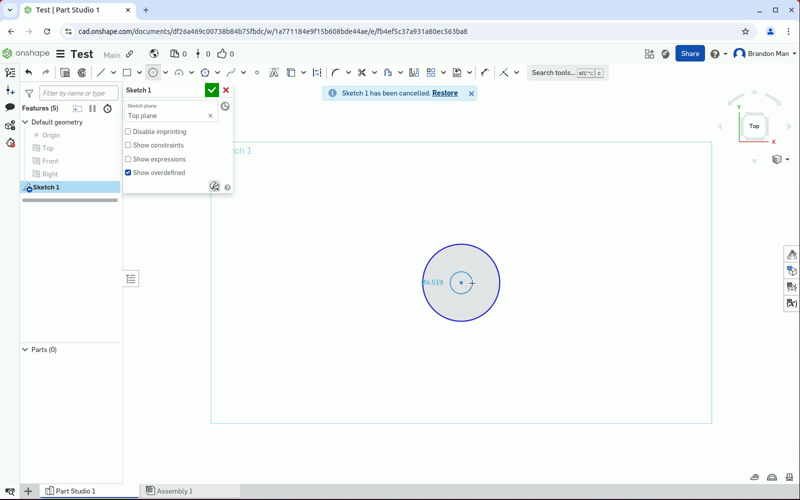
click(472, 282)
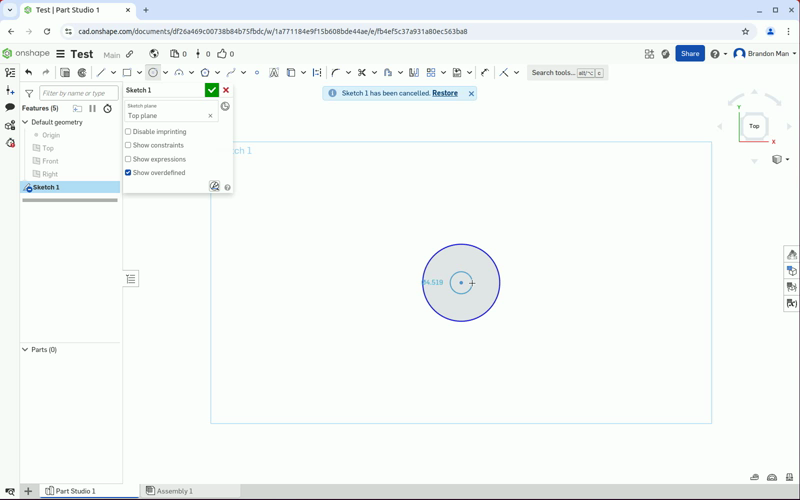
key(esc)
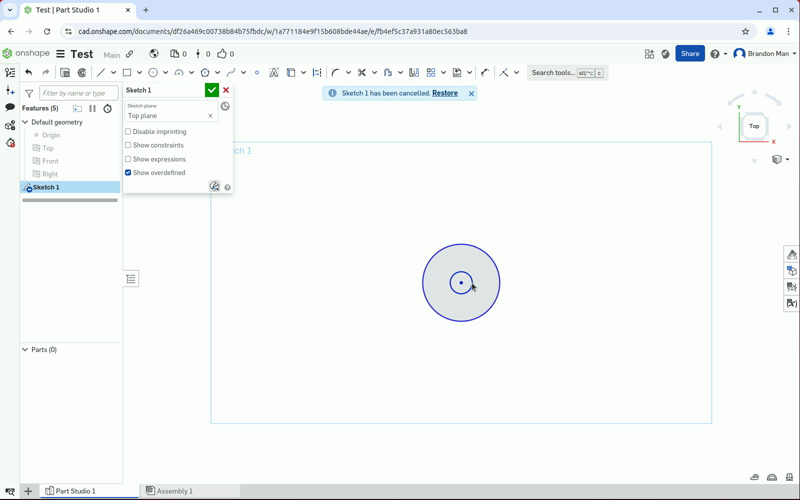
mouse_move(447, 254)
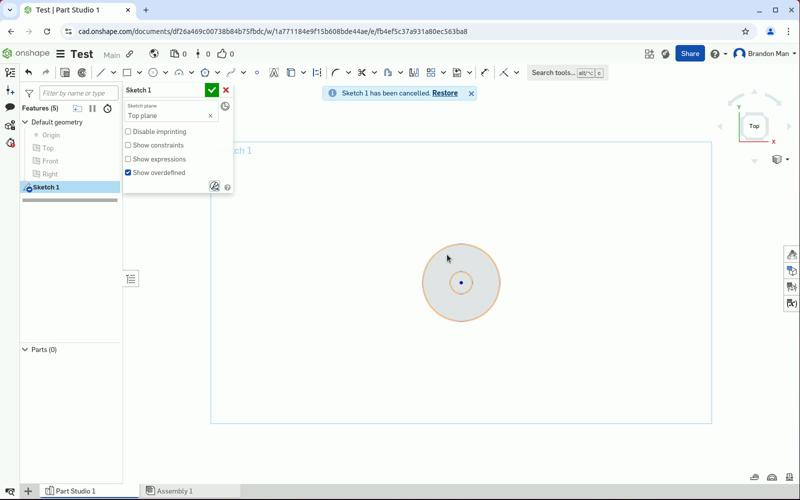
click(447, 254)
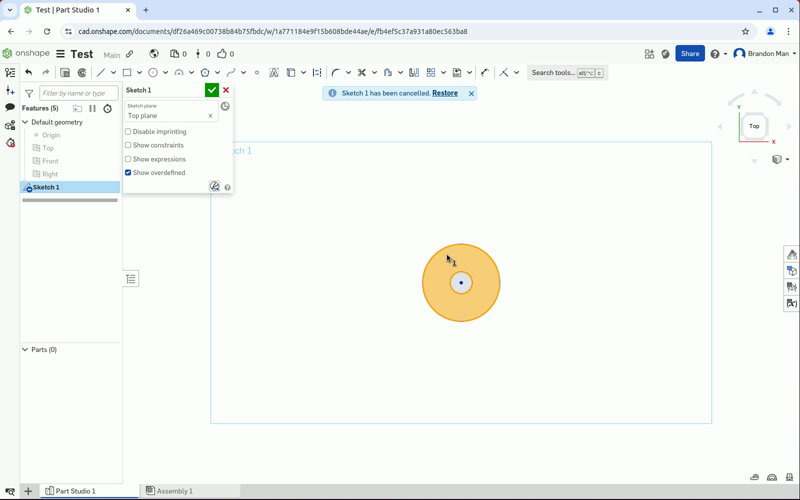
mouse_move(73, 352)
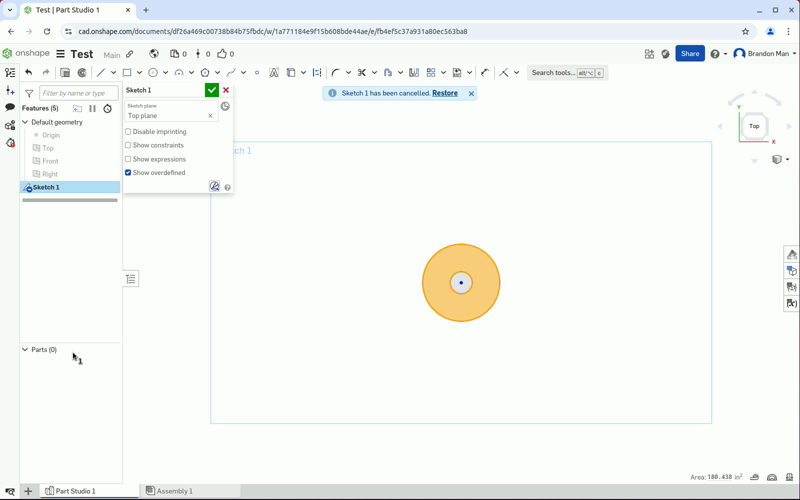
key(shift+y)
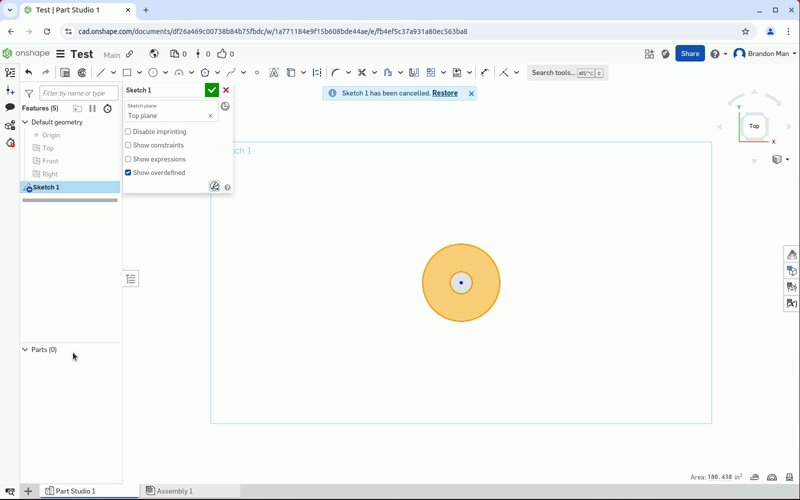
key(shift+e)
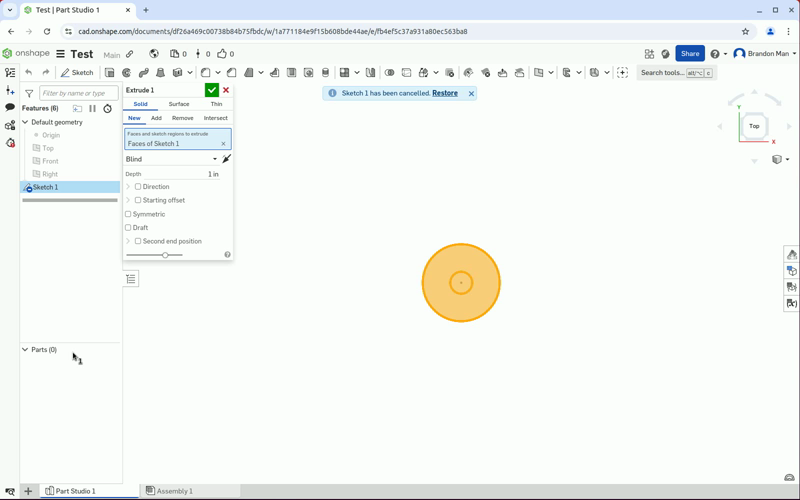
mouse_move(143, 106)
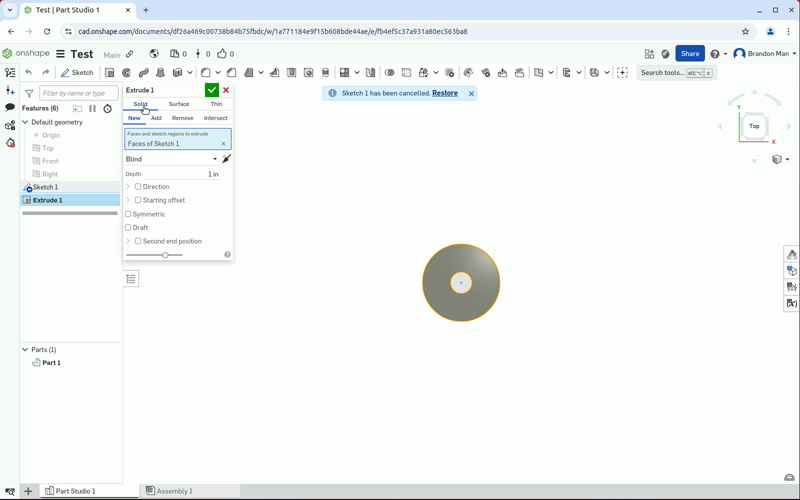
click(143, 106)
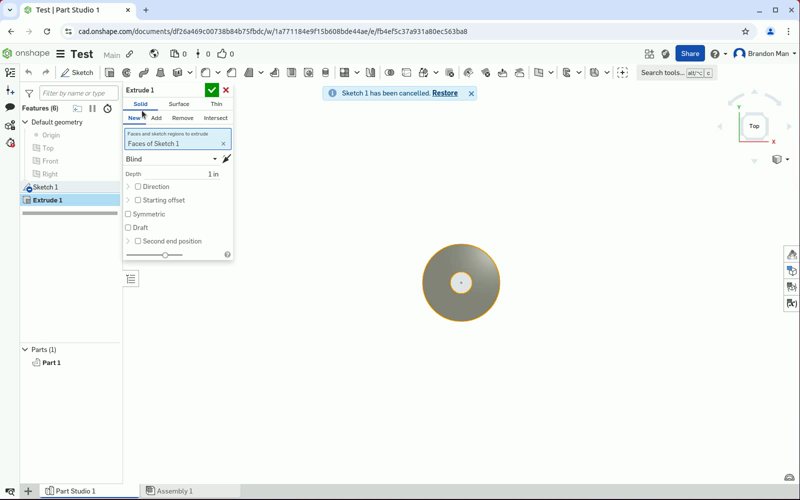
mouse_move(137, 120)
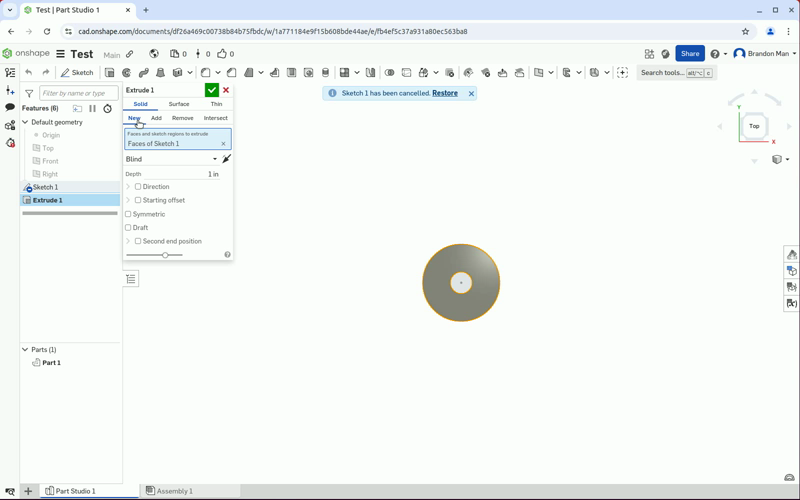
click(137, 120)
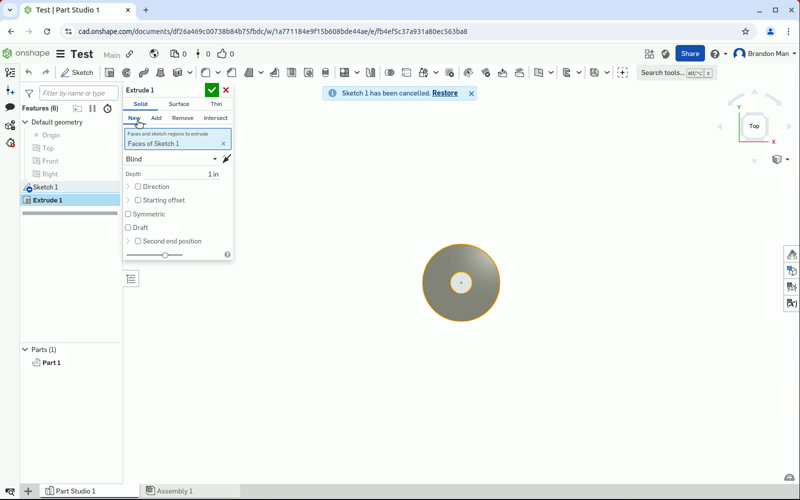
key(tab, 4)
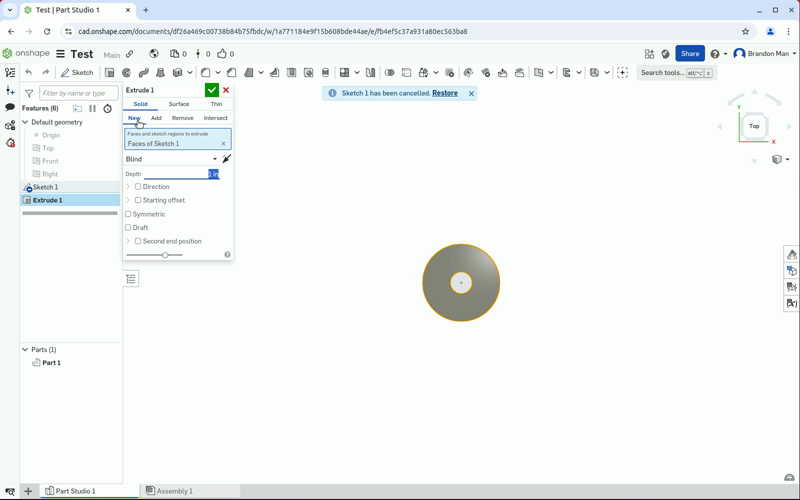
text(23.108)
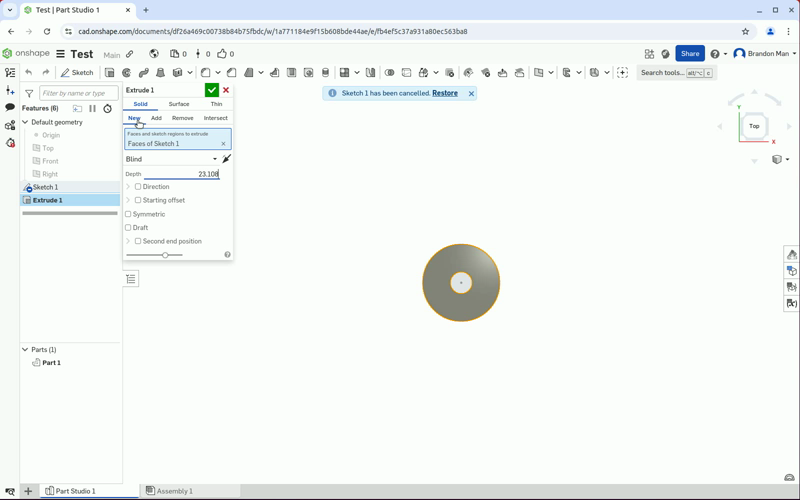
key(enter)
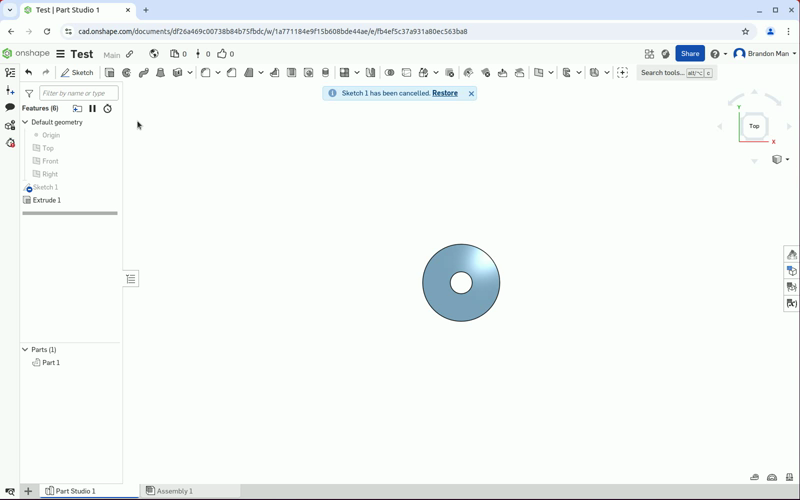
key(shift+h)
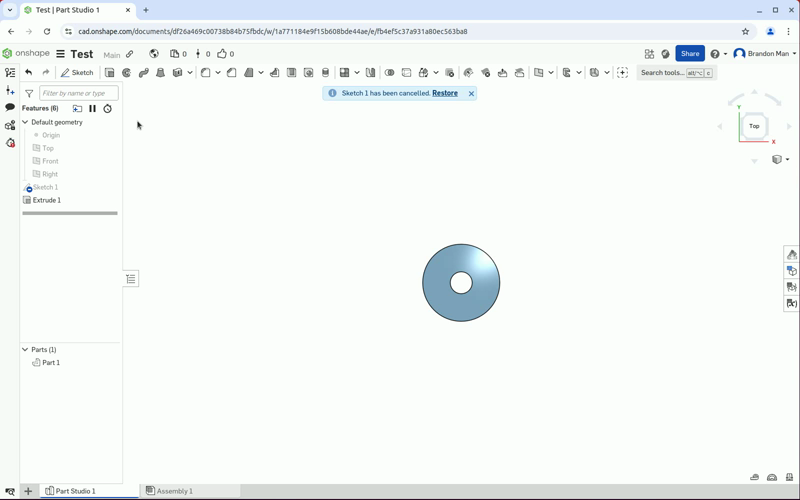
key(shift+h)
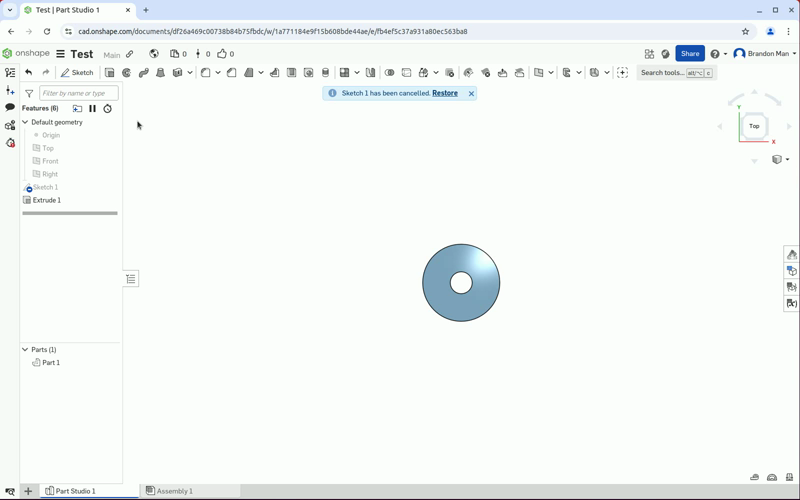
mouse_move(73, 189)
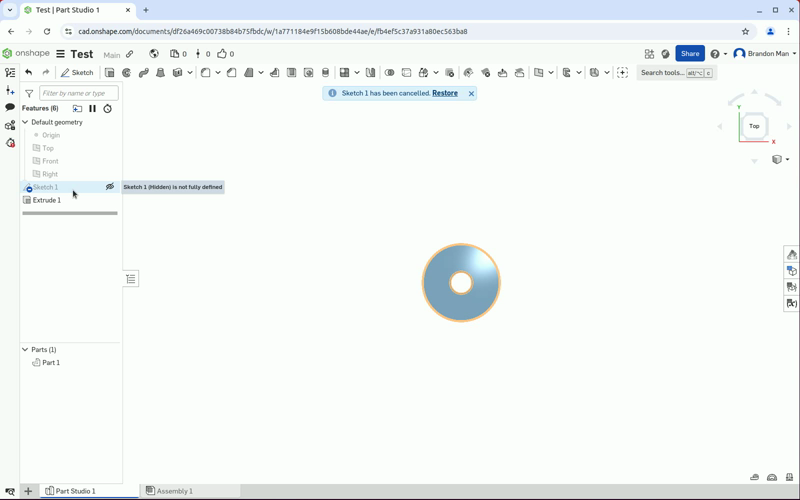
click(73, 189)
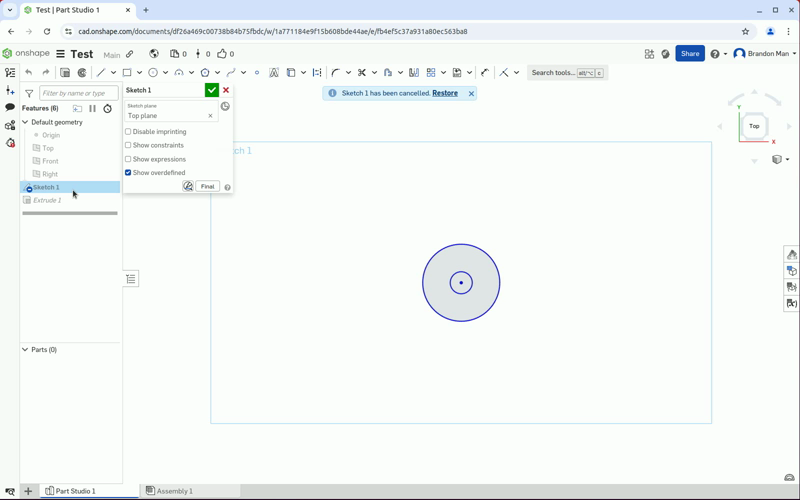
mouse_move(229, 92)
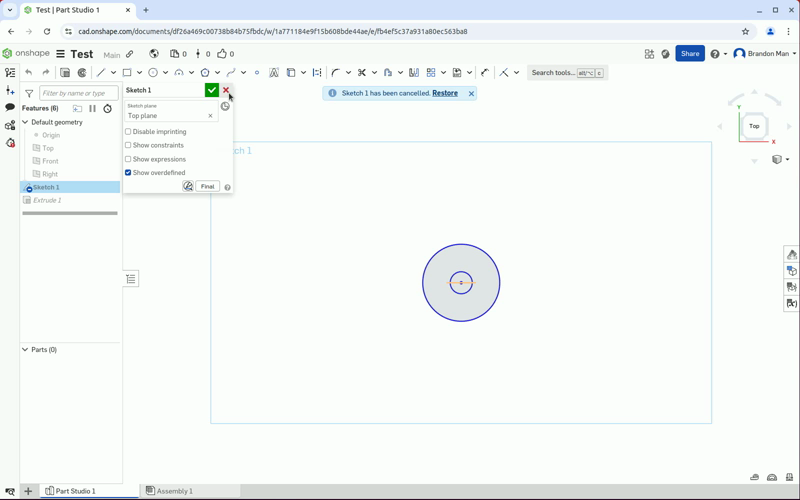
click(229, 92)
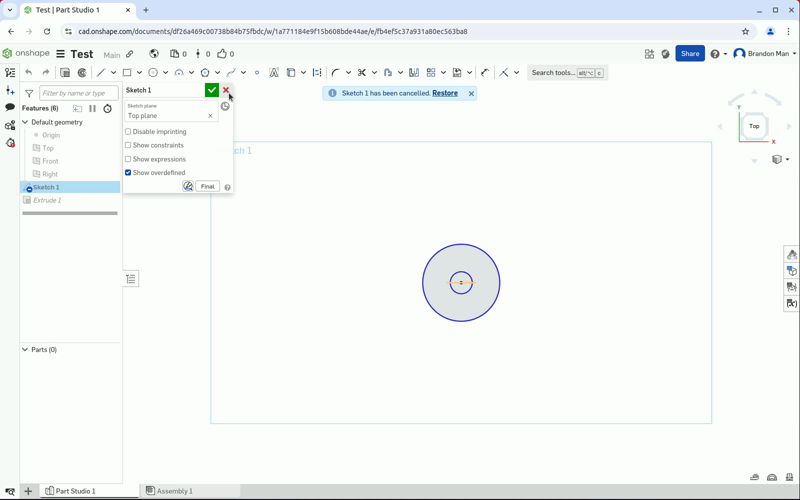
key(shift+s)
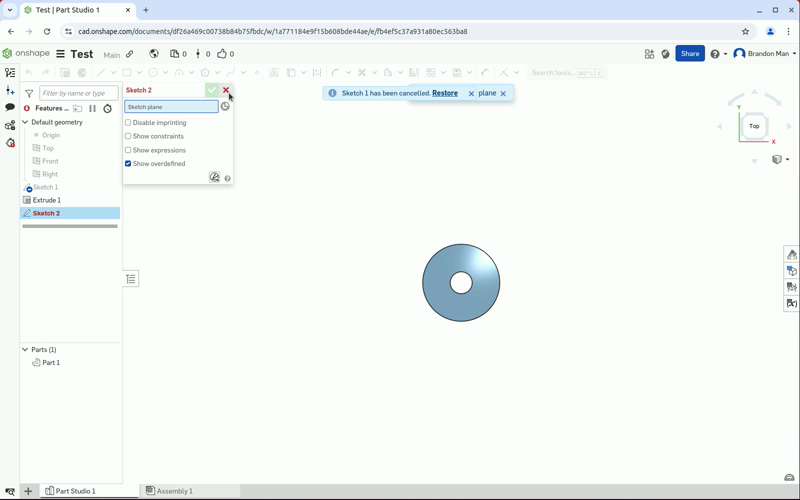
mouse_move(73, 150)
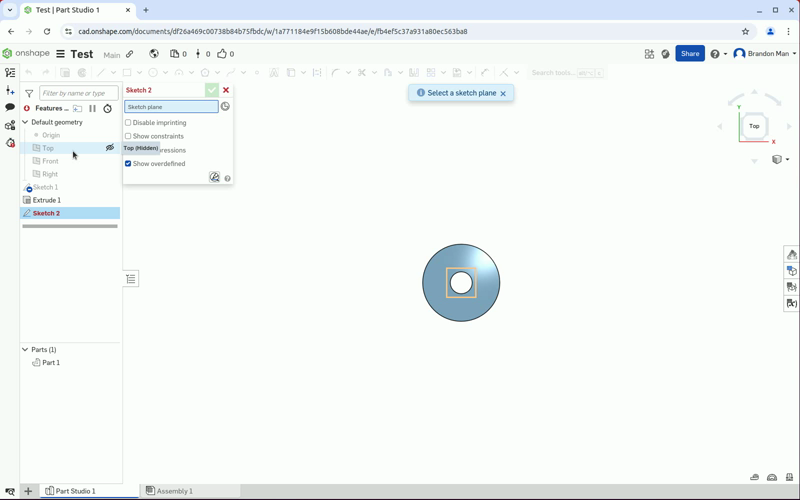
click(73, 150)
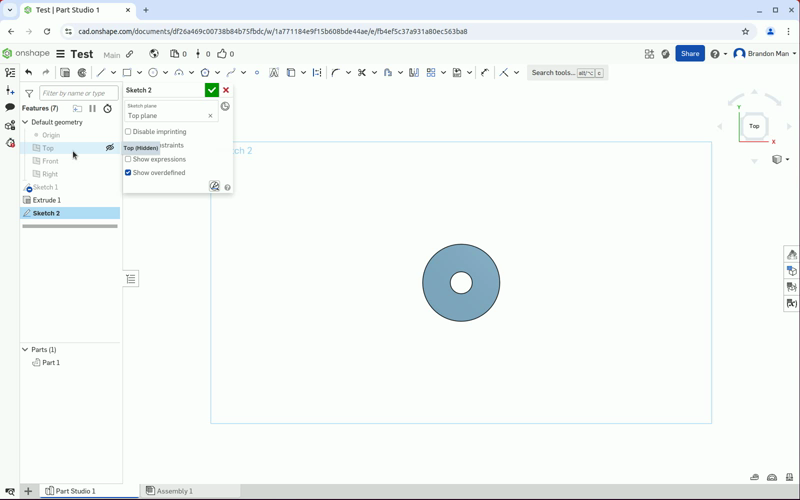
mouse_move(73, 352)
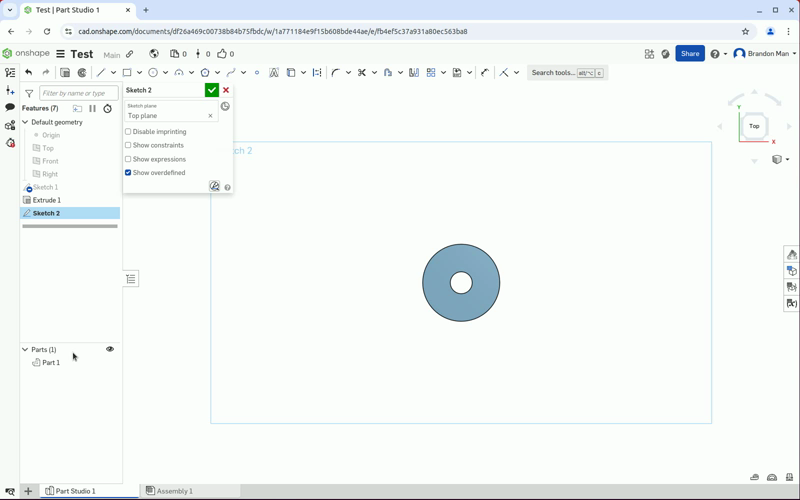
key(y)
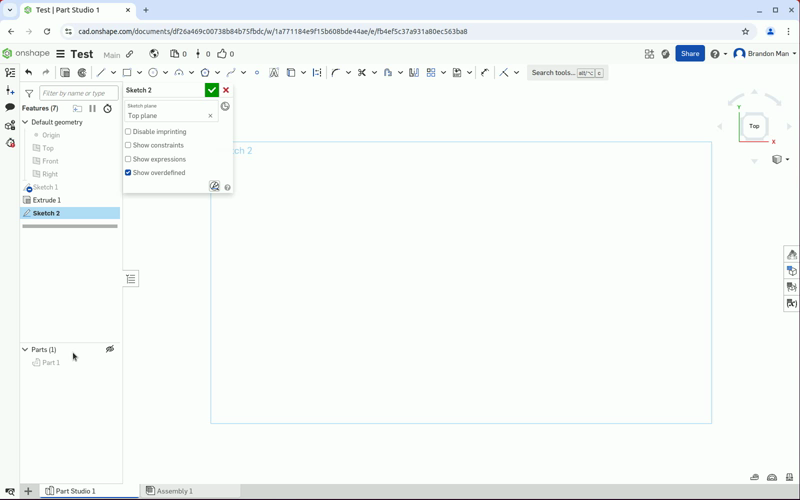
key(c)
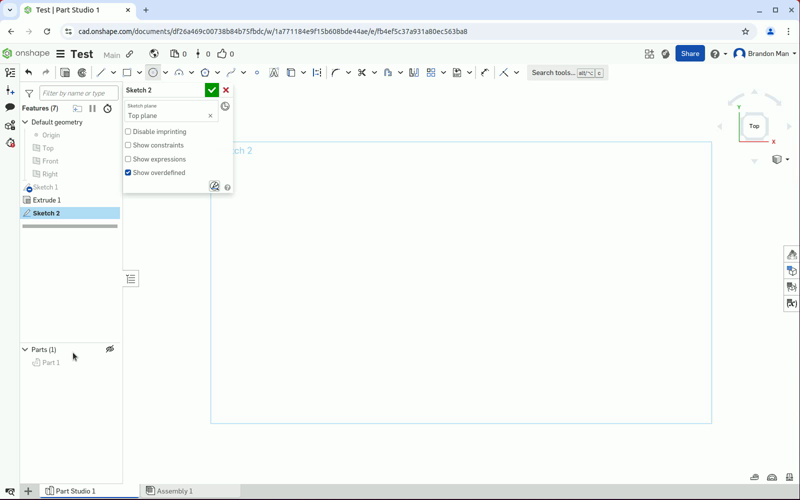
key_down(shift)
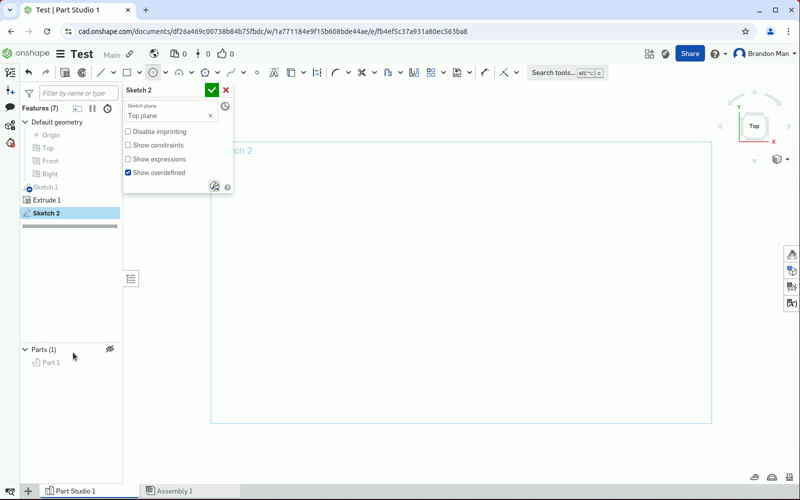
mouse_move(460, 282)
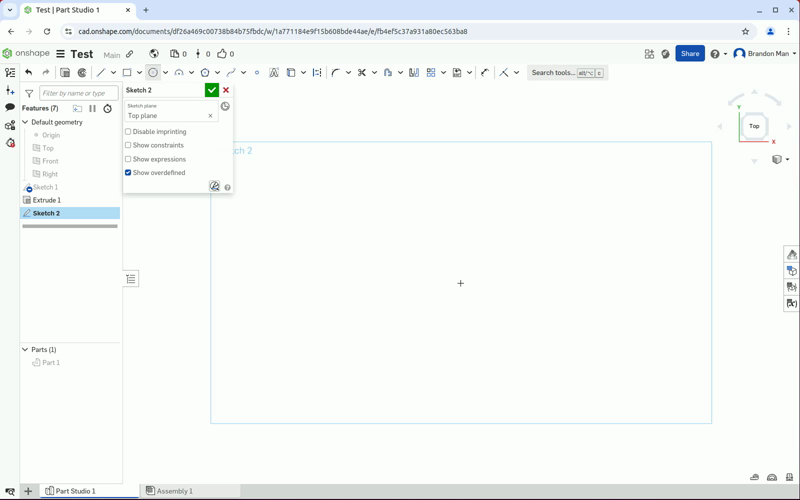
click(460, 282)
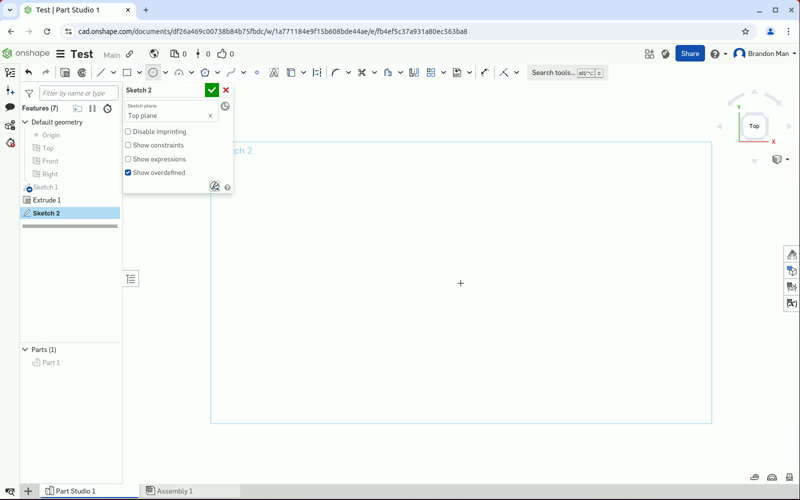
key_up(shift)
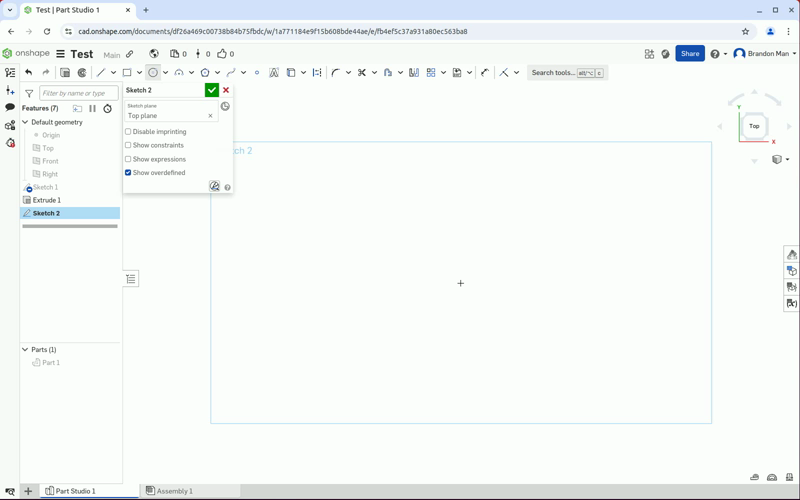
mouse_move(472, 282)
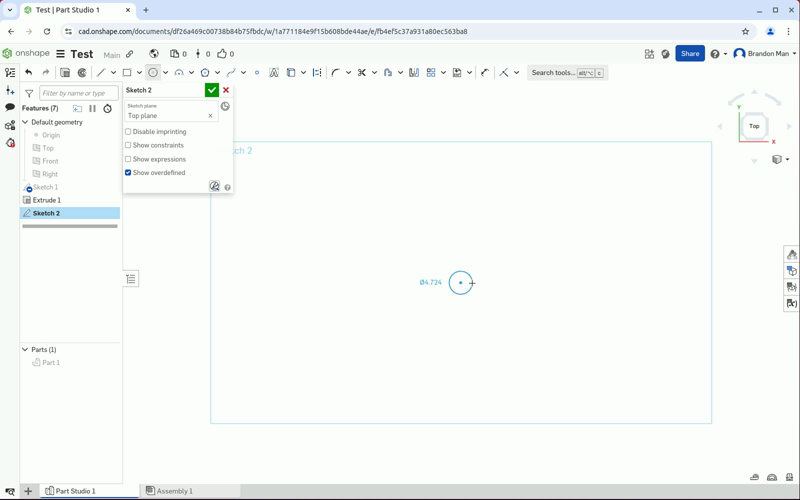
click(472, 282)
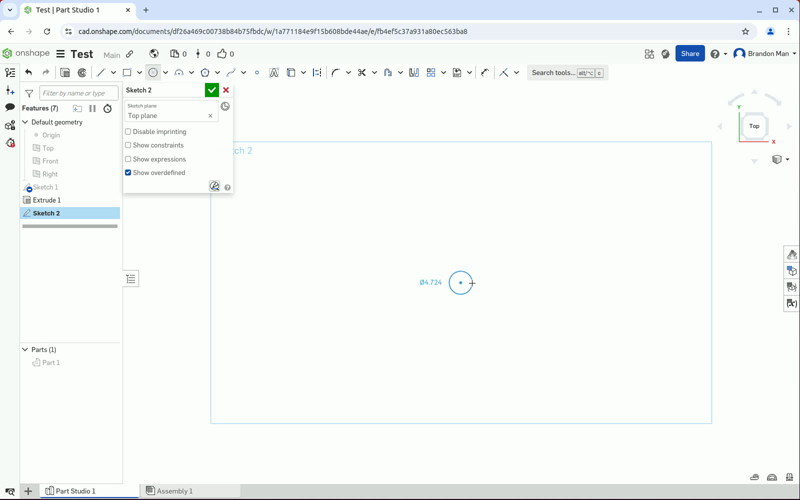
key(esc)
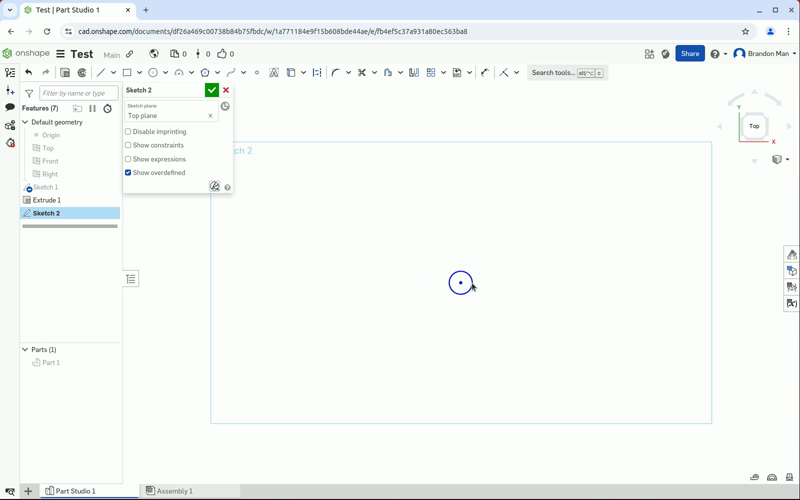
mouse_move(453, 275)
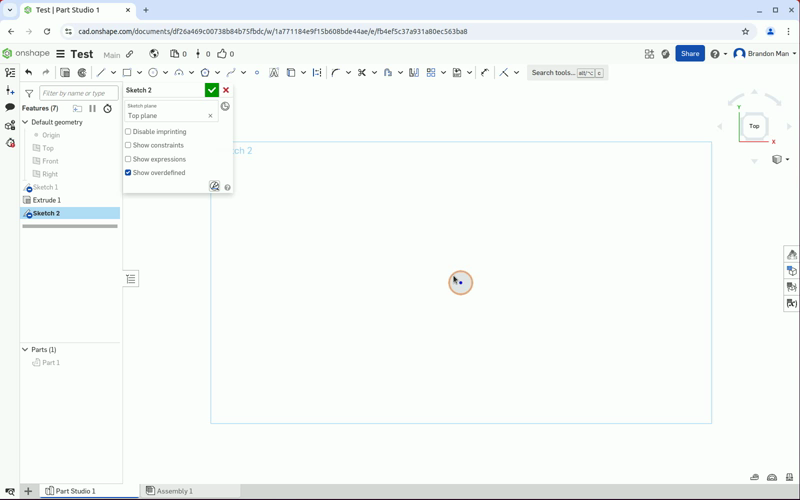
scroll(6)
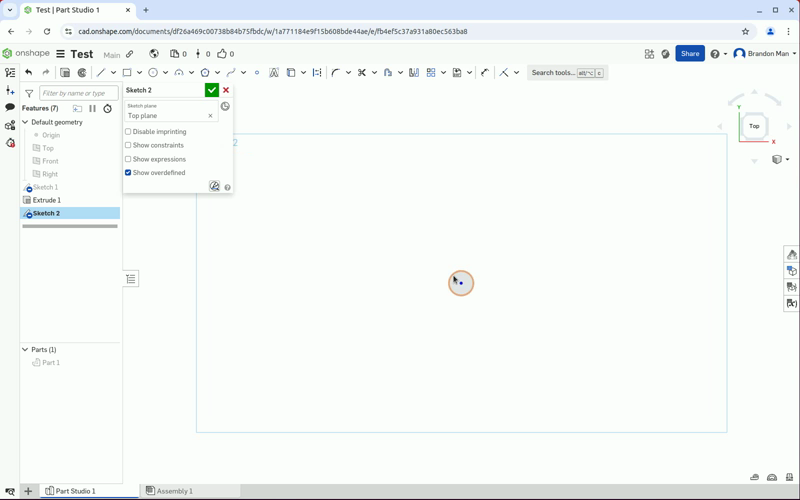
scroll(6)
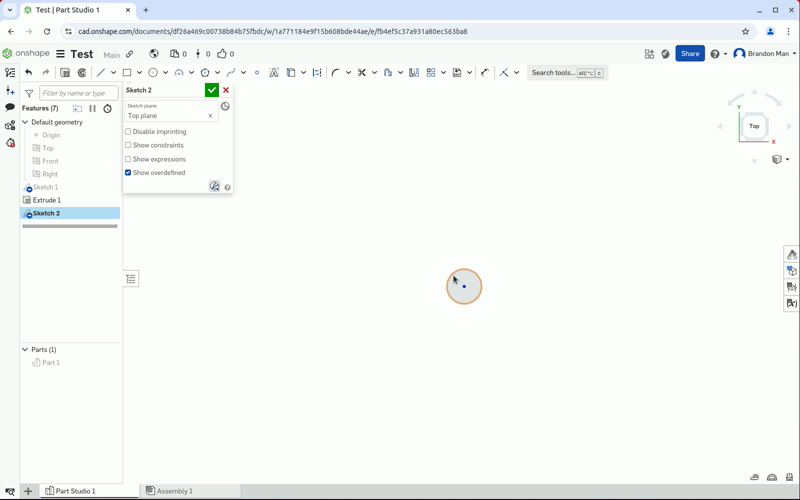
scroll(6)
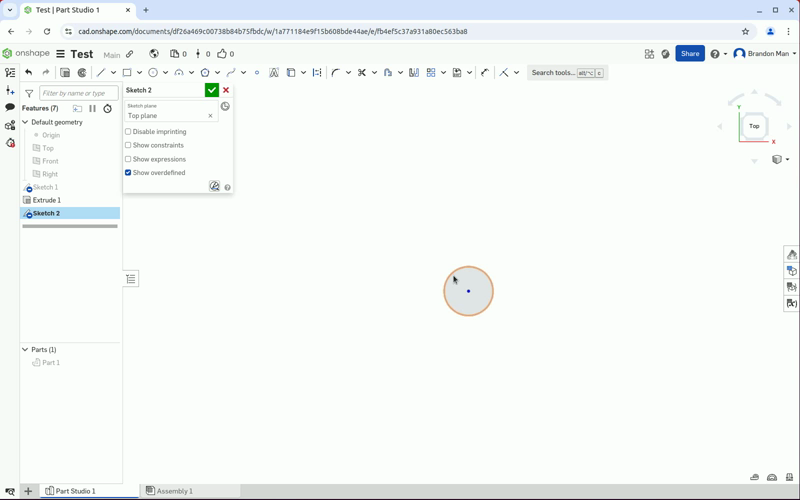
scroll(6)
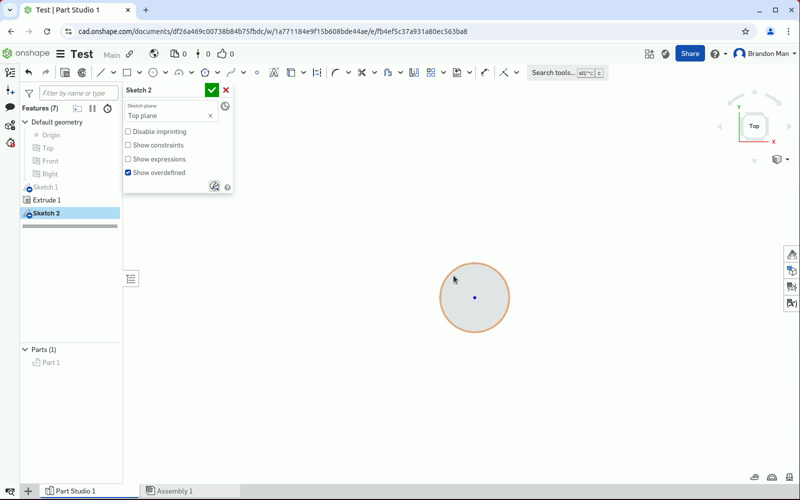
scroll(6)
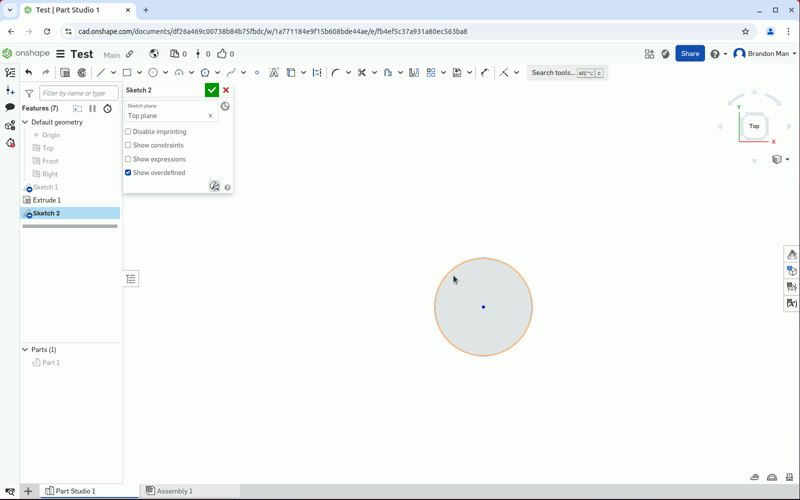
scroll(6)
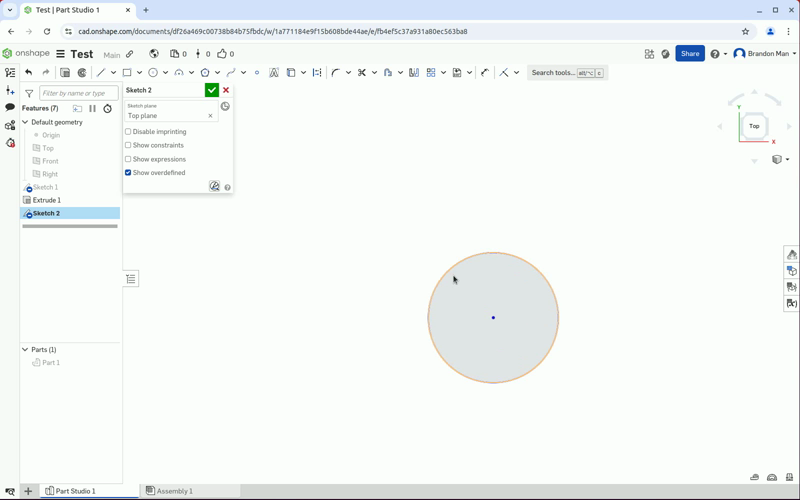
scroll(6)
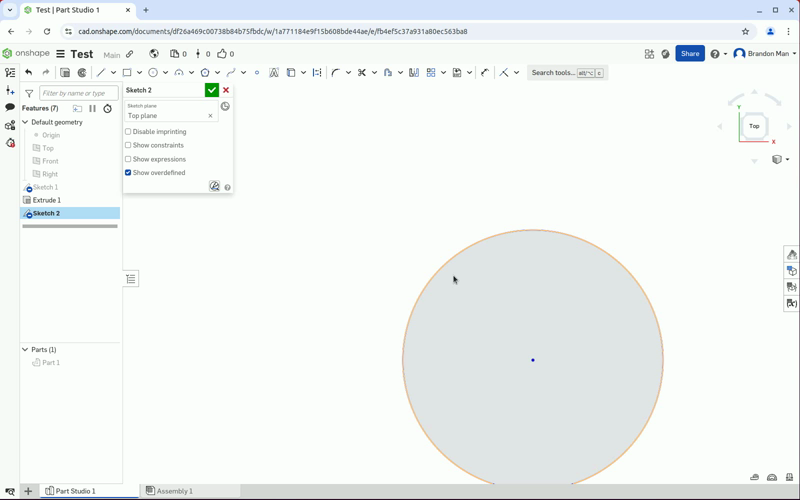
click(453, 275)
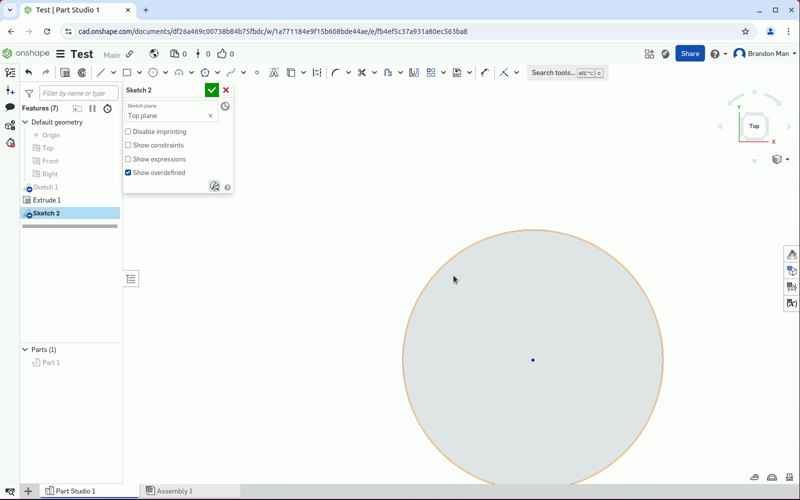
scroll(-6)
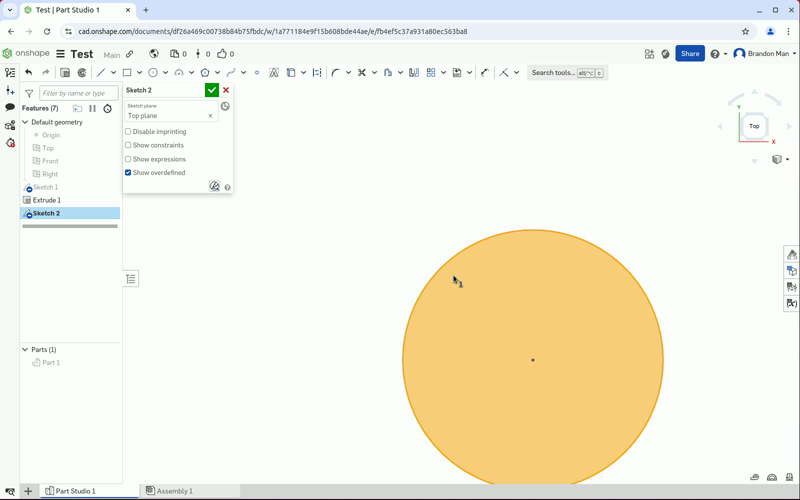
scroll(-6)
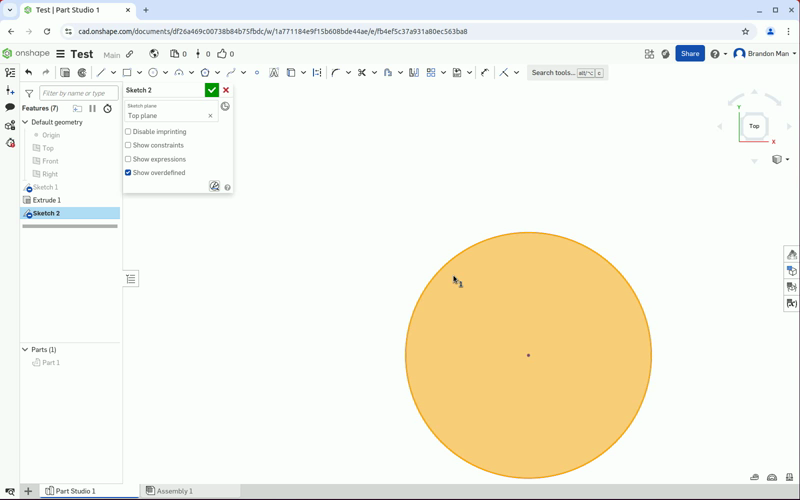
scroll(-6)
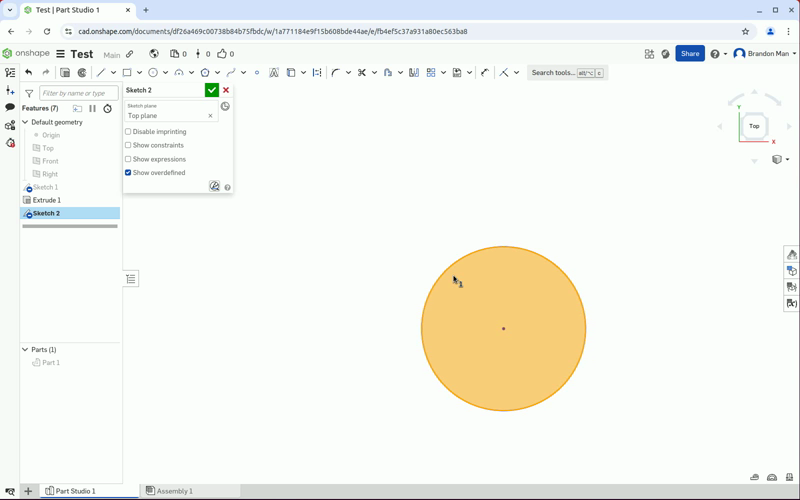
scroll(-6)
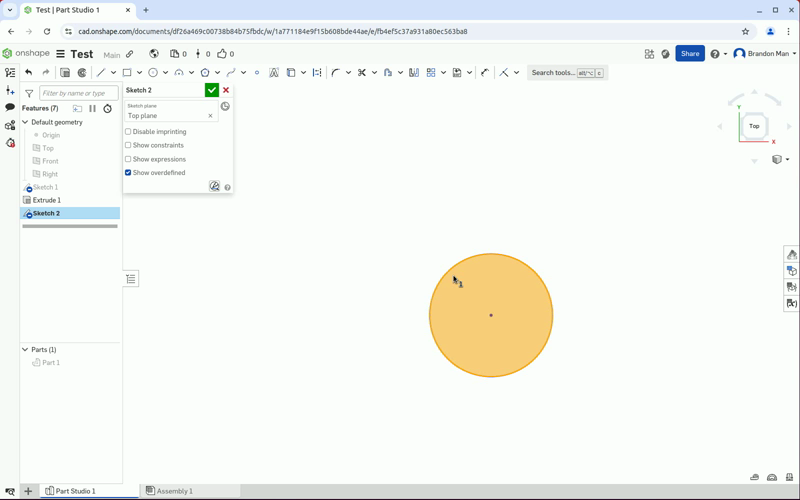
scroll(-6)
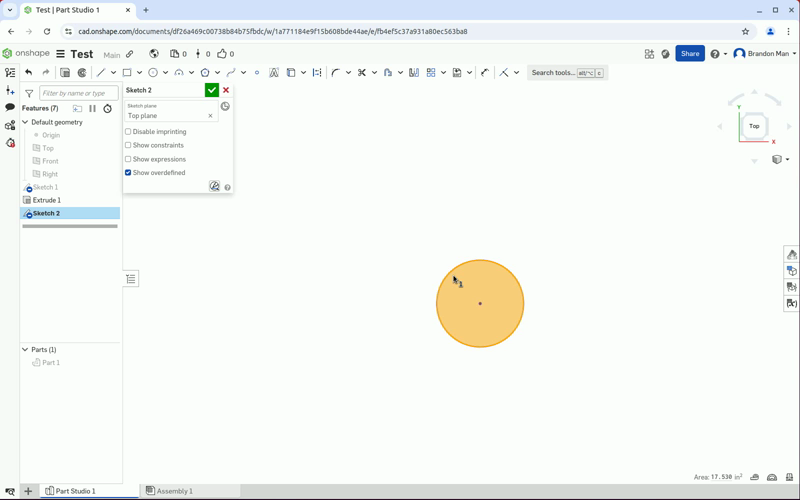
scroll(-6)
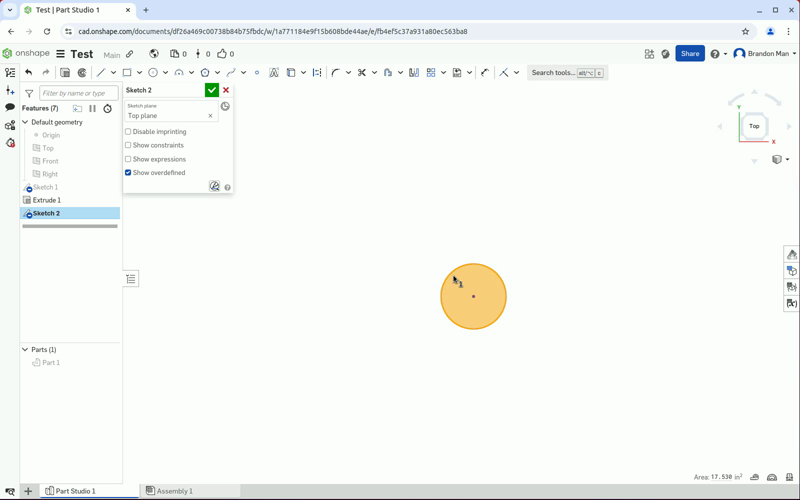
scroll(-6)
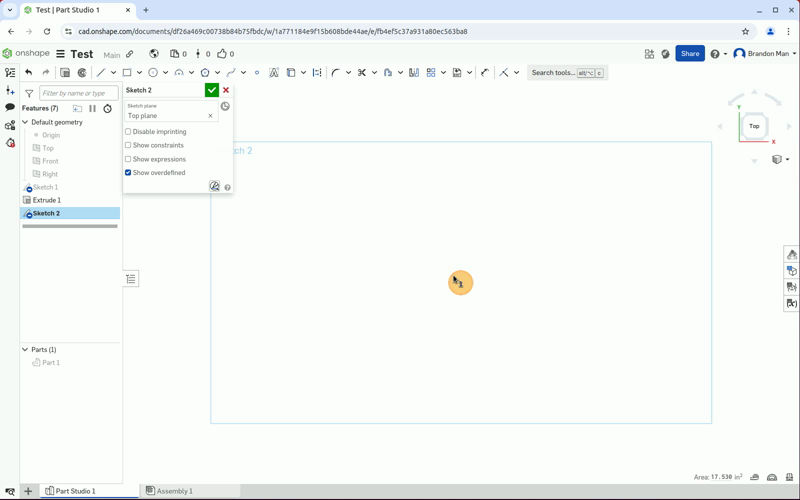
mouse_move(73, 352)
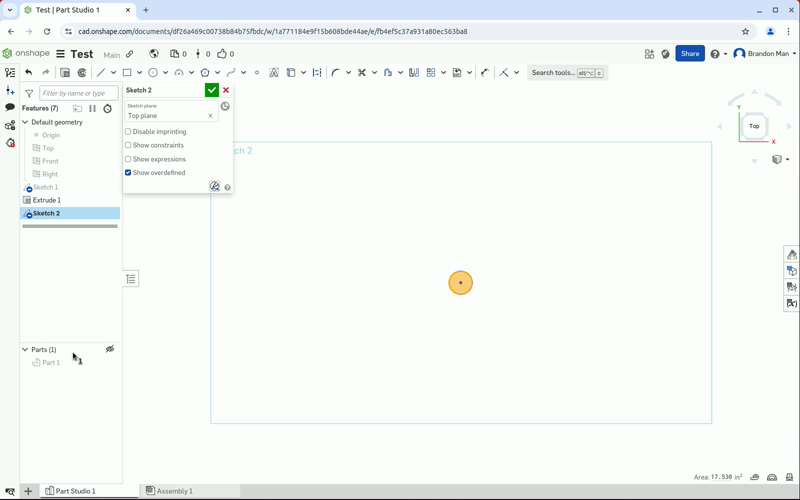
key(shift+y)
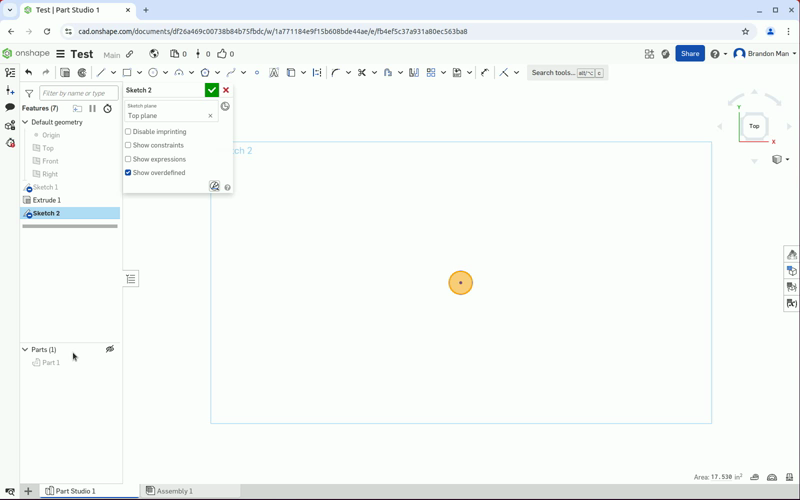
key(shift+e)
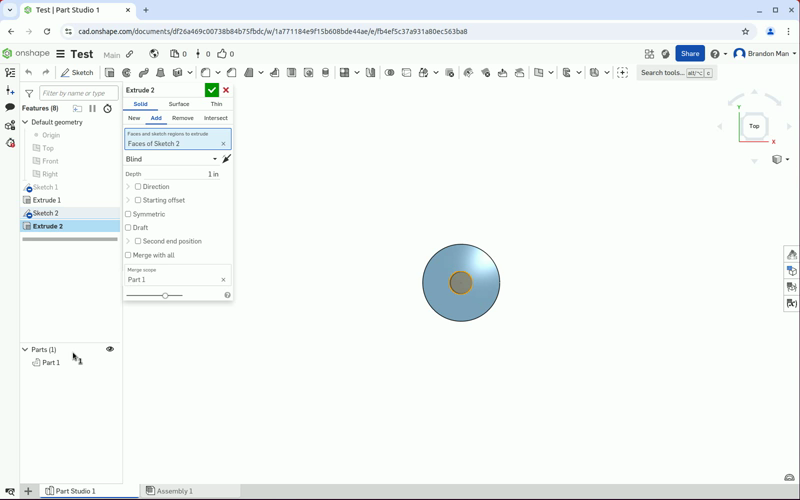
mouse_move(143, 106)
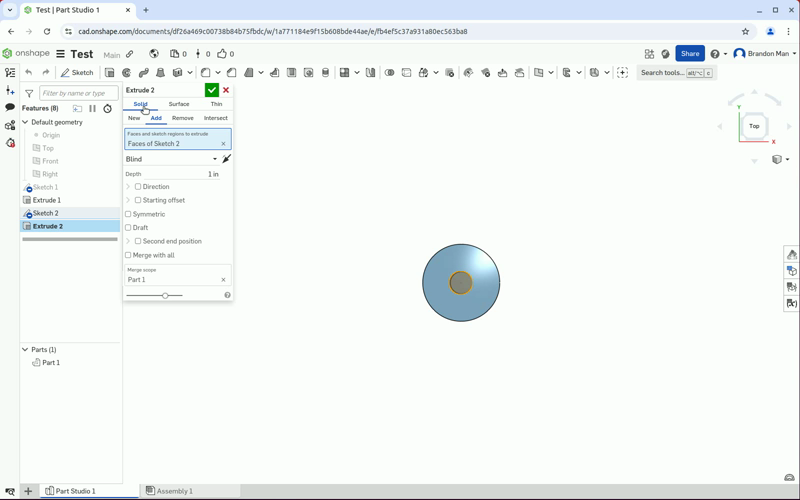
click(143, 106)
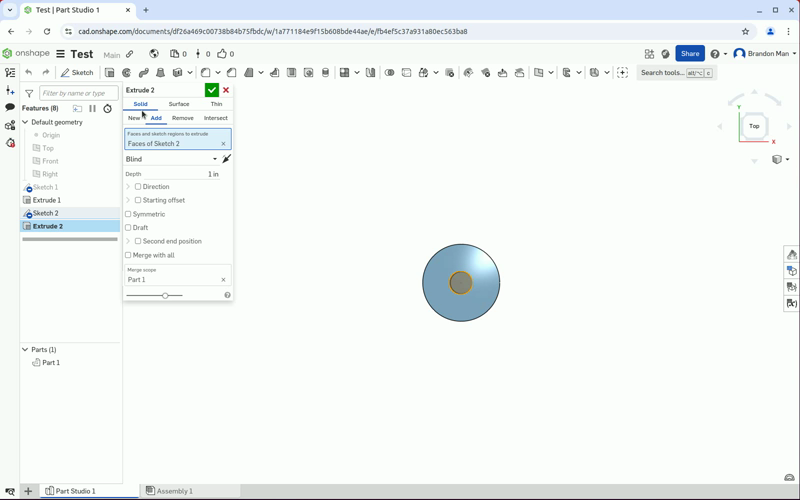
mouse_move(137, 120)
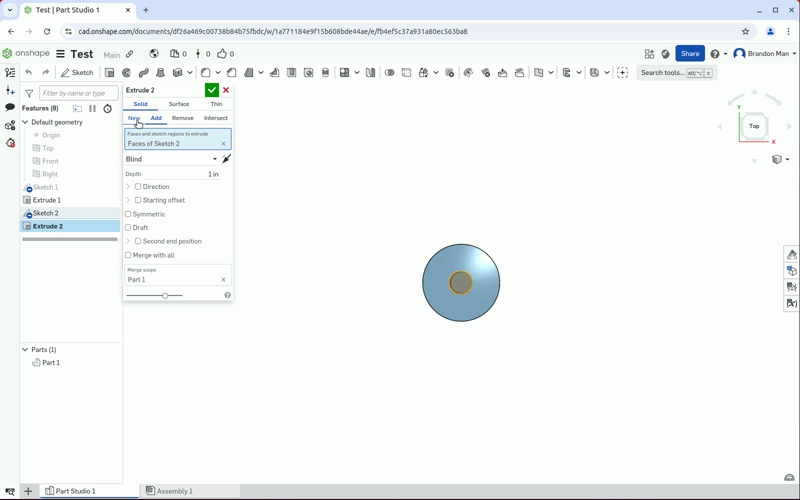
click(137, 120)
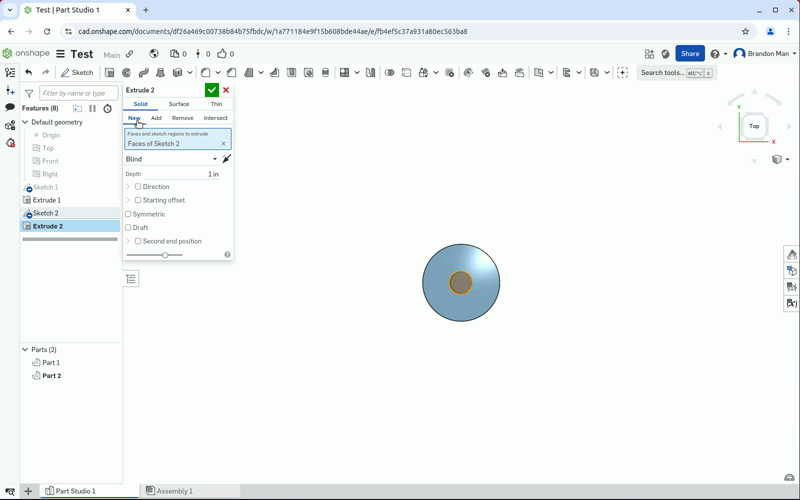
key(tab, 4)
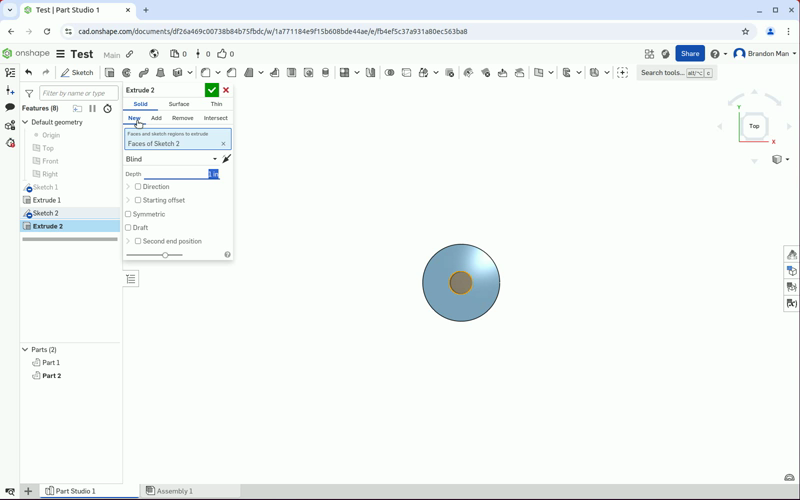
text(23.108)
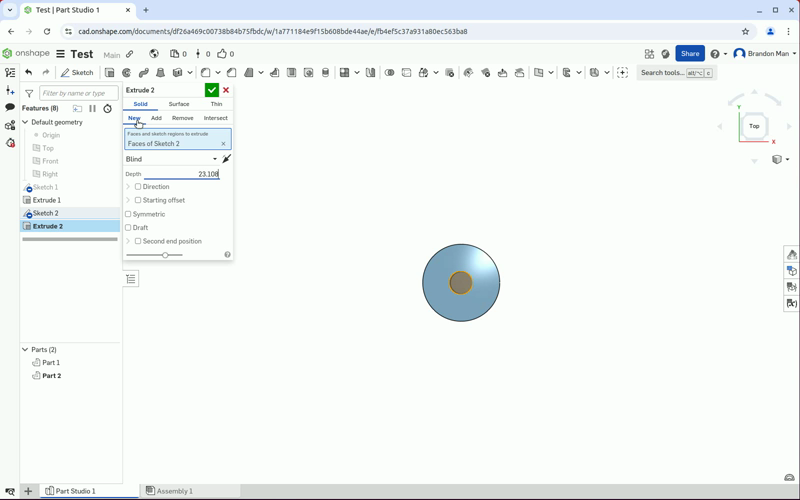
key(enter)
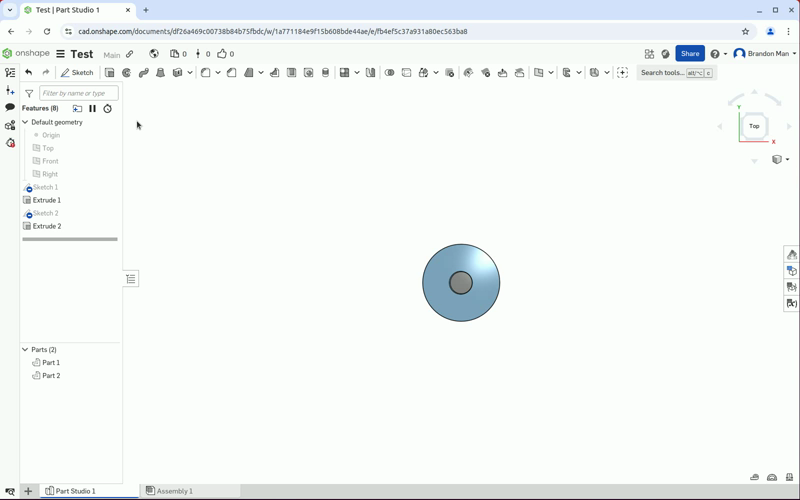
key(shift+h)
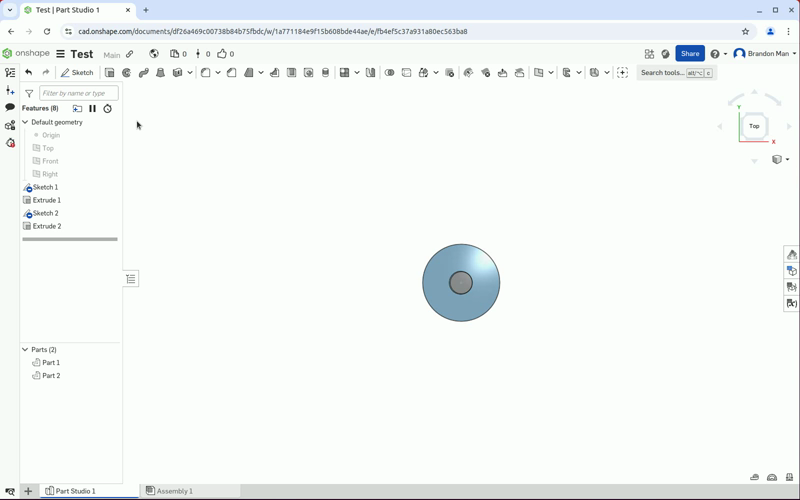
key(shift+h)
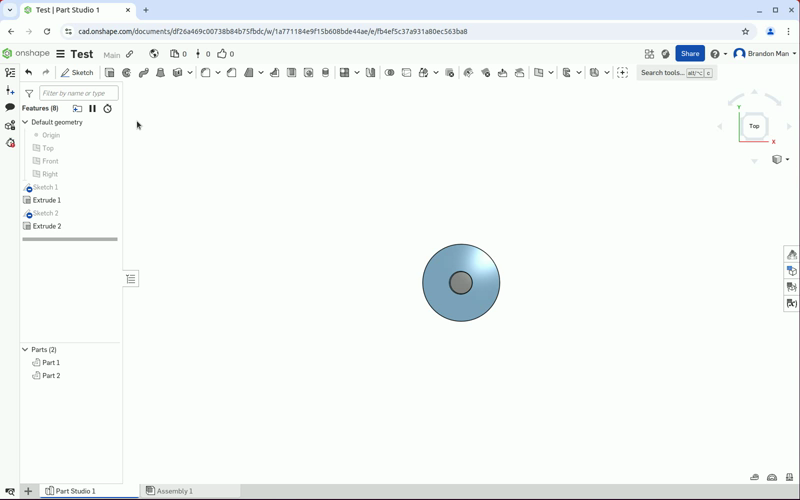
mouse_move(73, 189)
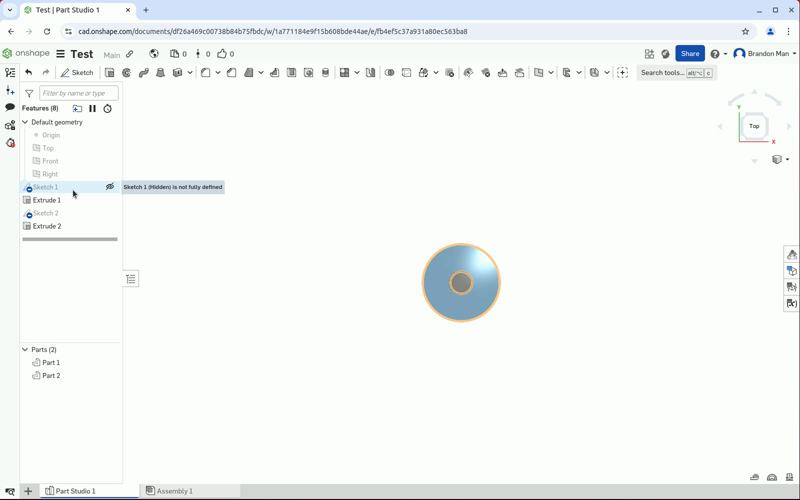
click(73, 189)
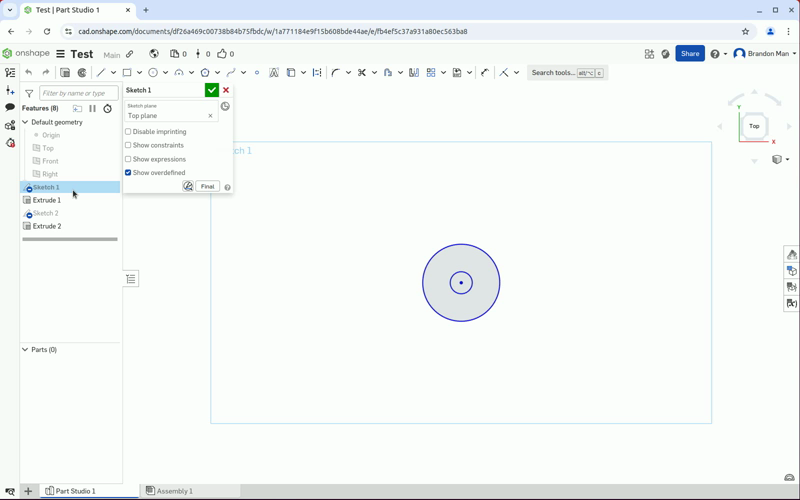
mouse_move(229, 92)
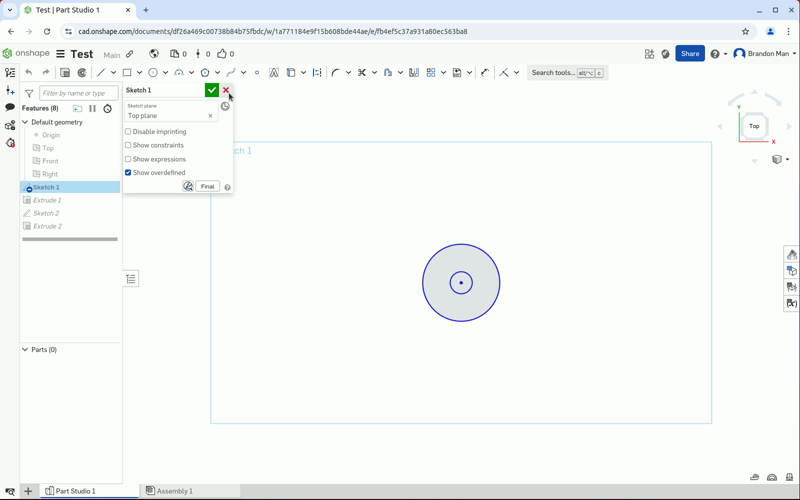
click(229, 92)
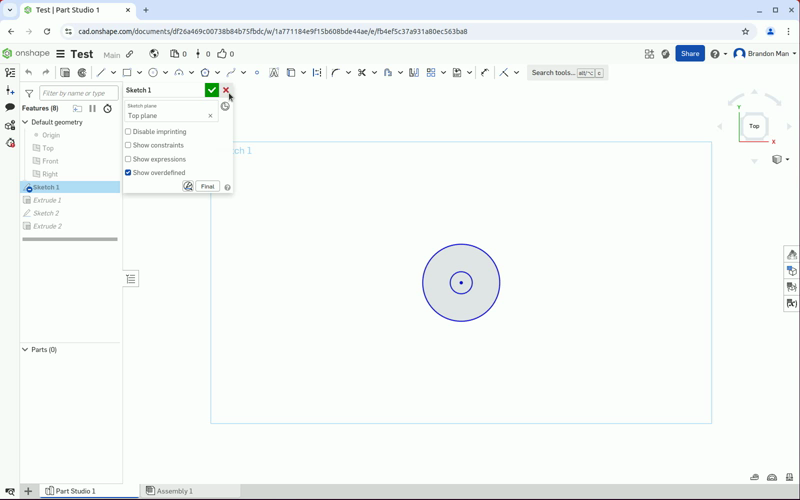
key(shift+s)
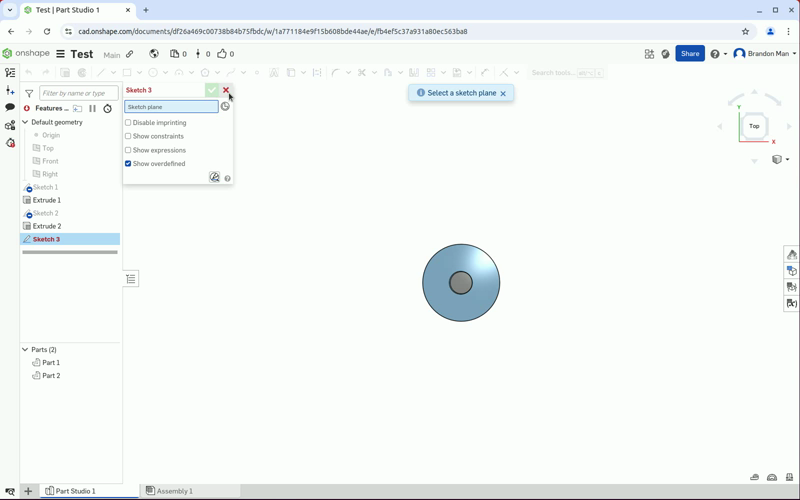
mouse_move(73, 150)
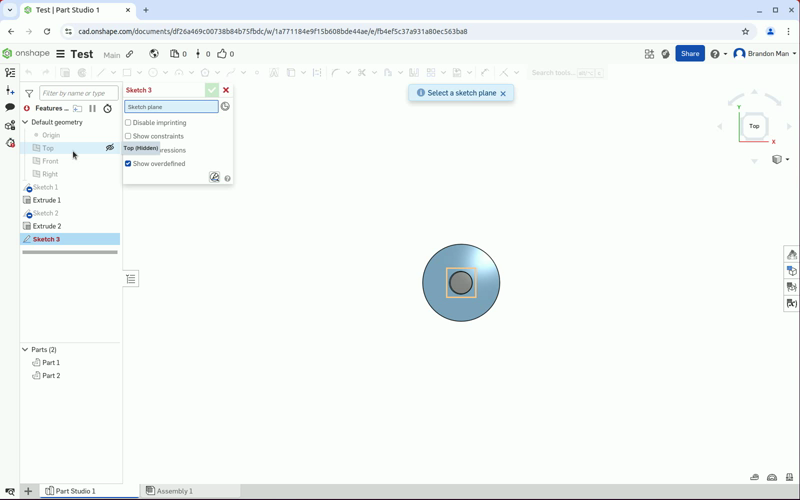
click(73, 150)
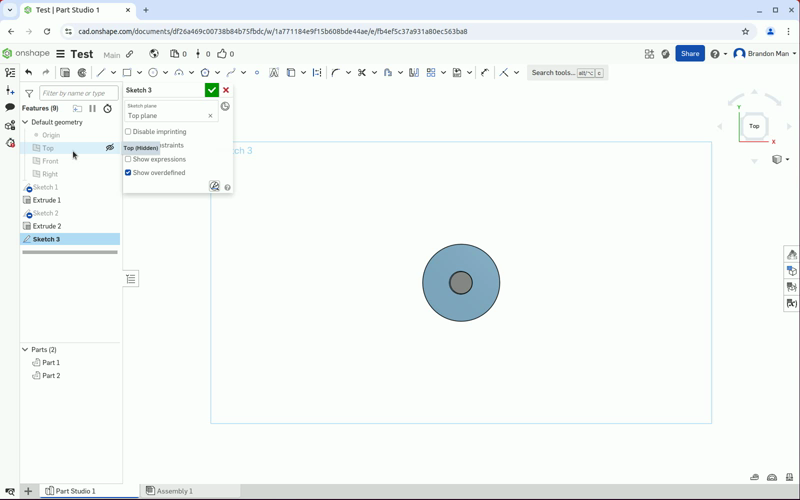
mouse_move(73, 352)
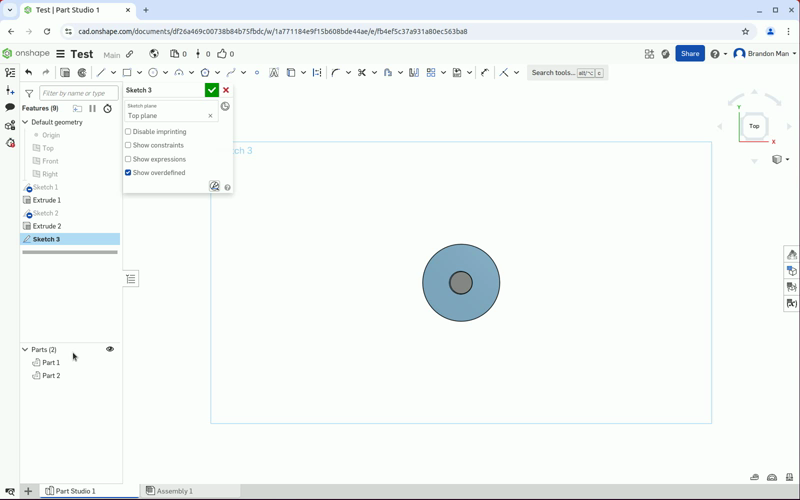
key(y)
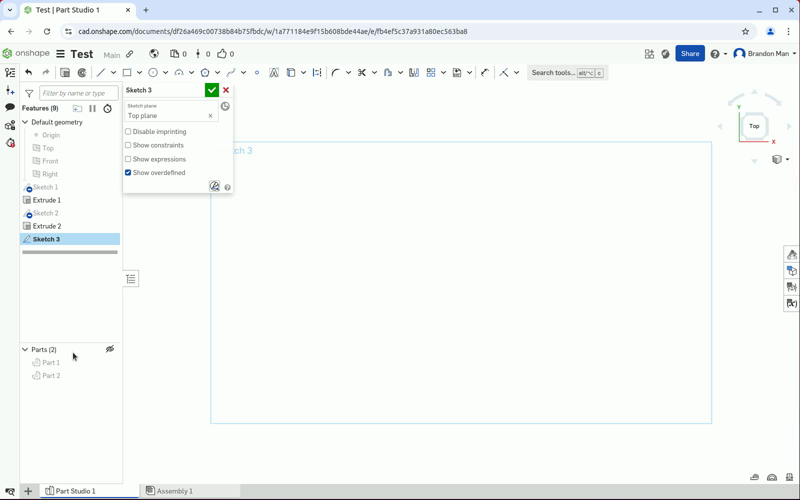
key(c)
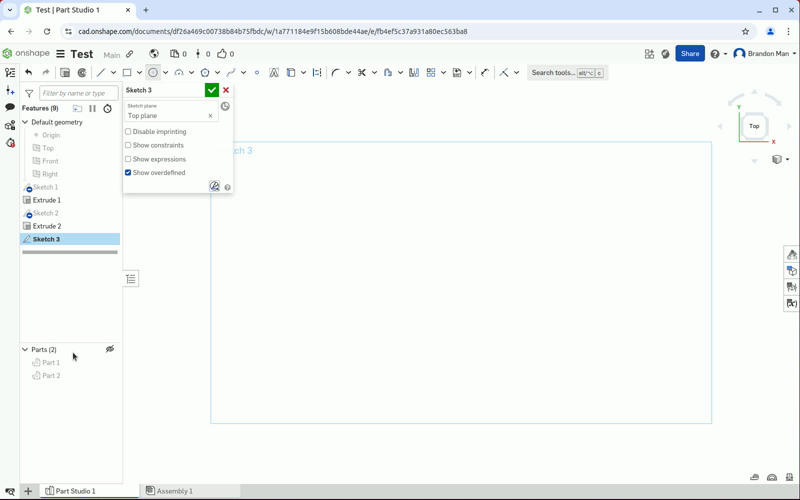
key_down(shift)
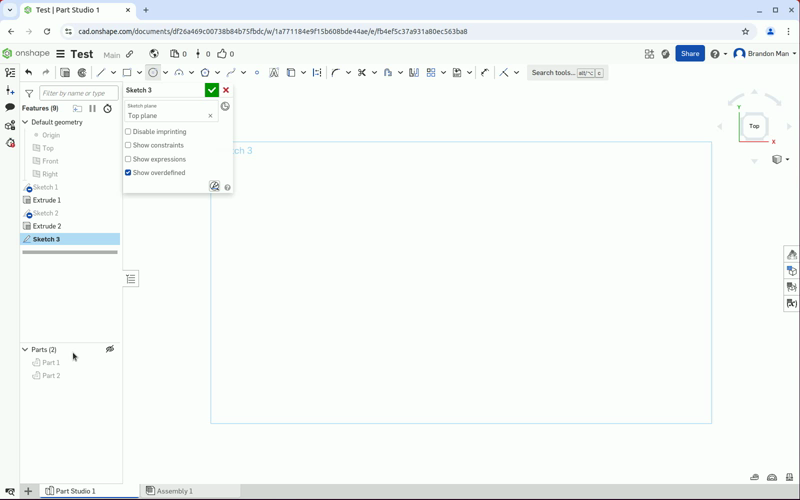
mouse_move(460, 282)
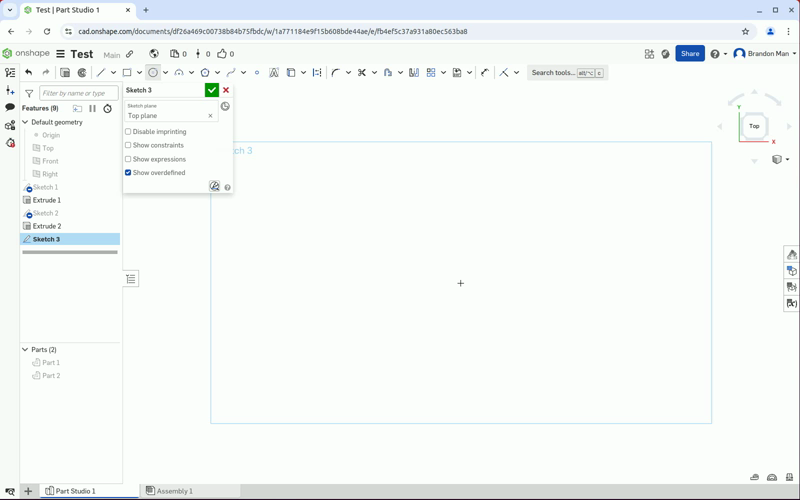
click(460, 282)
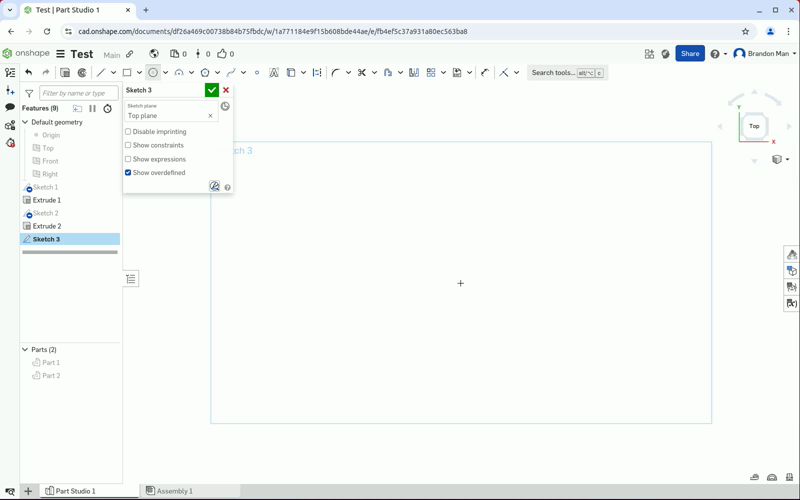
key_up(shift)
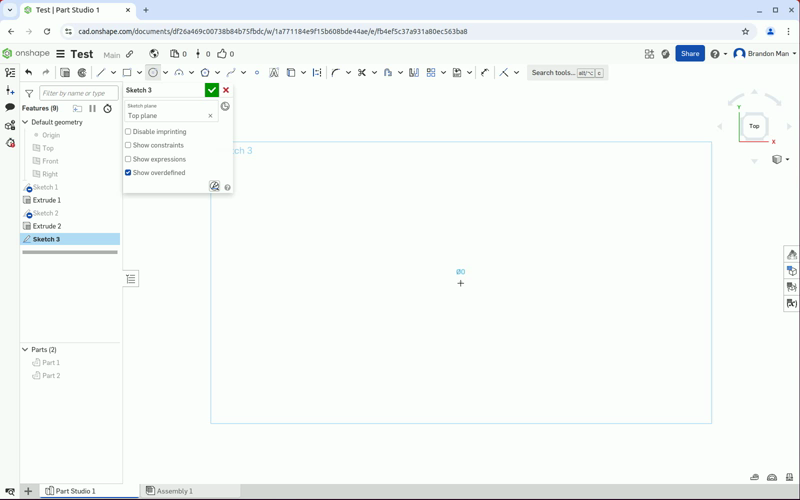
mouse_move(472, 282)
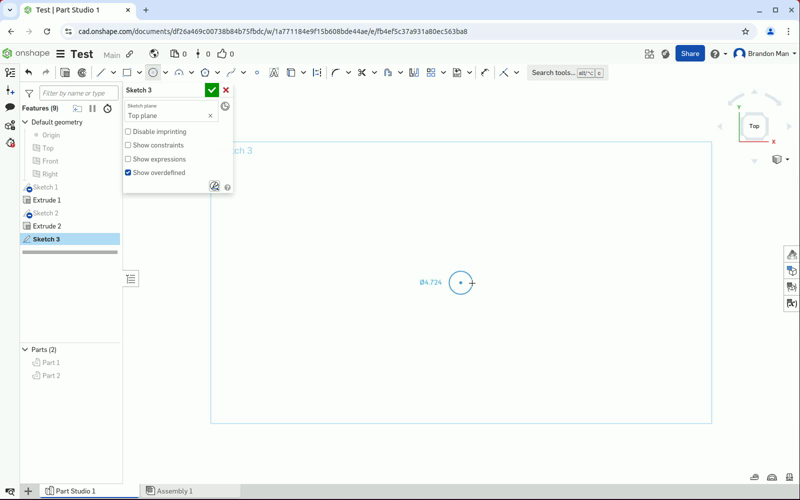
click(472, 282)
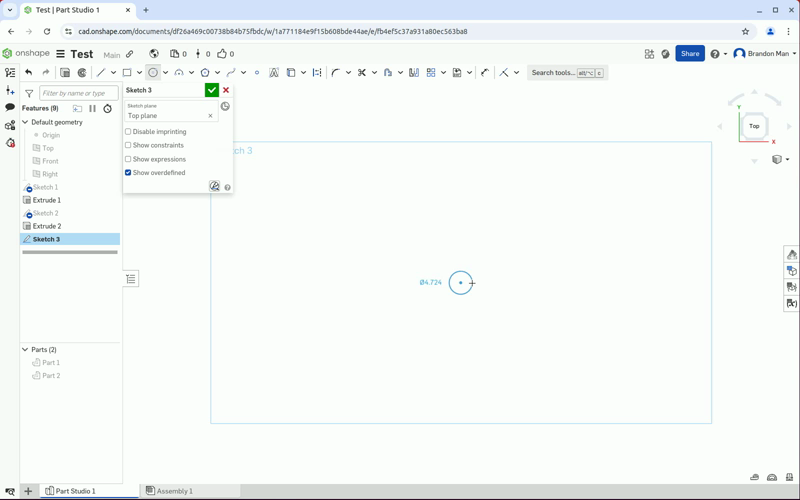
key(esc)
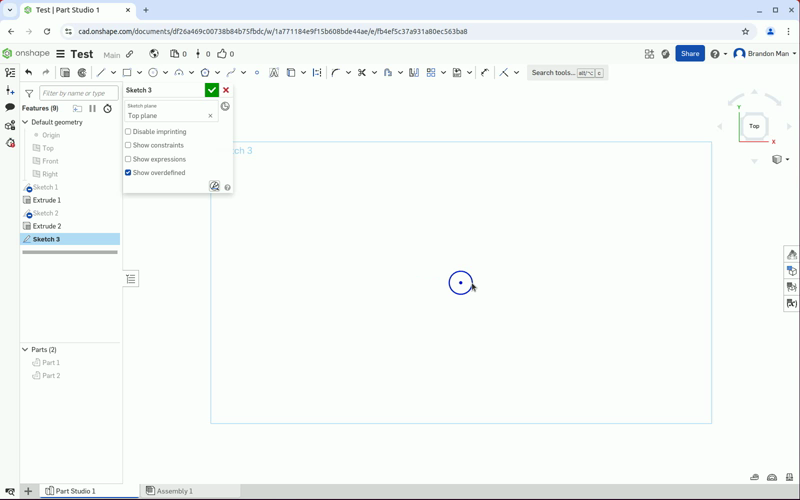
mouse_move(460, 290)
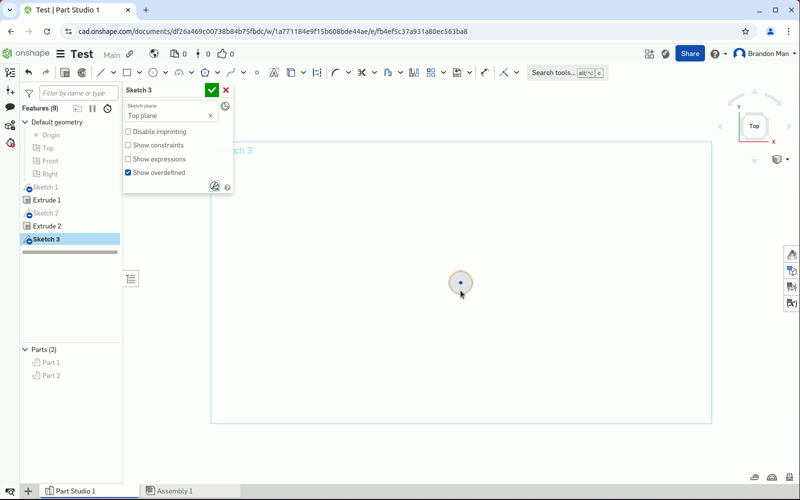
scroll(6)
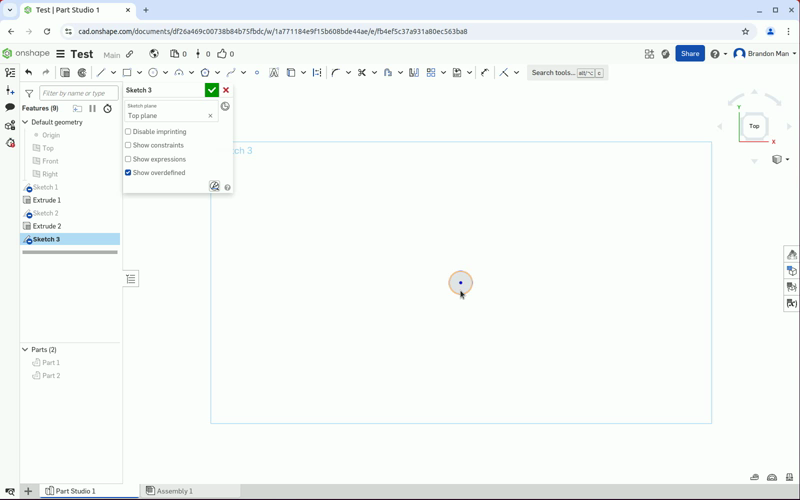
scroll(6)
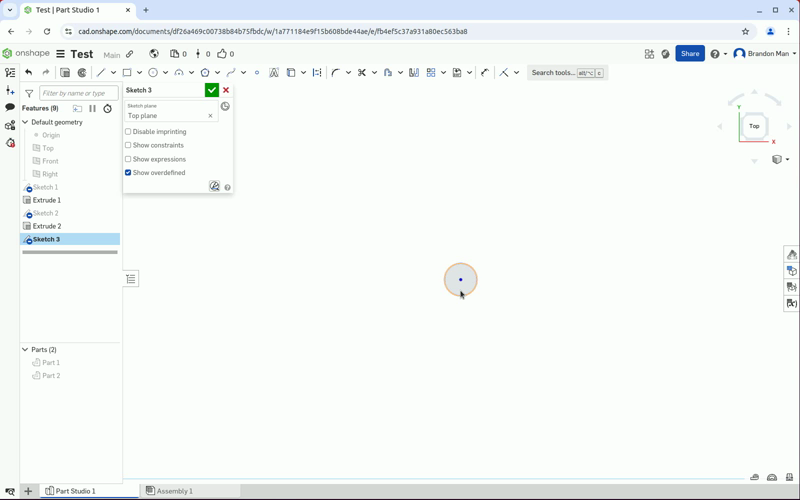
scroll(6)
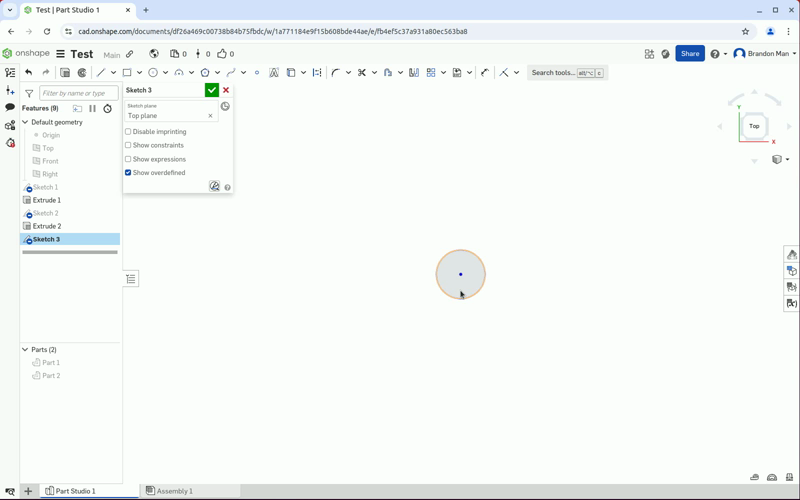
scroll(6)
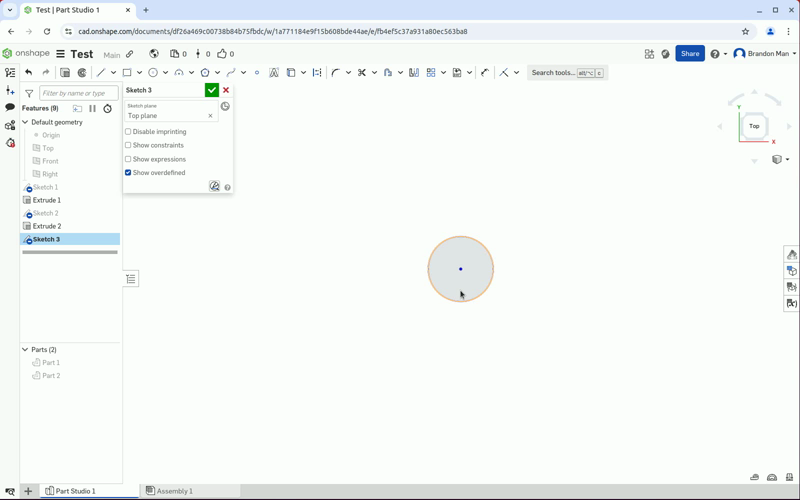
scroll(6)
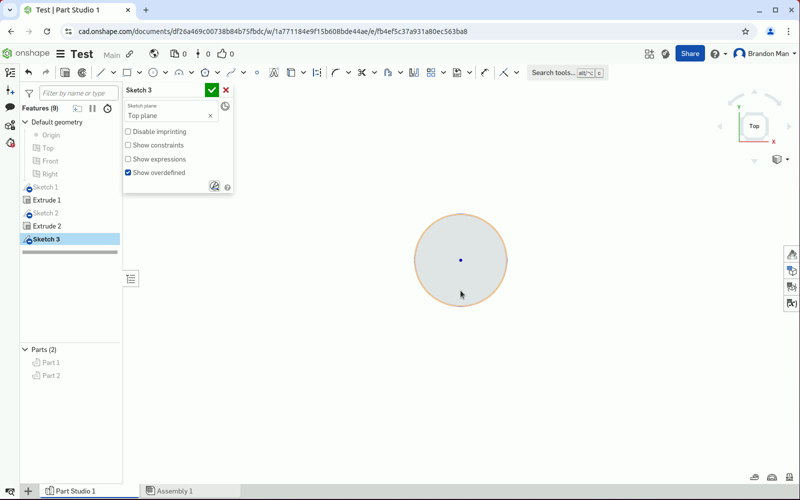
scroll(6)
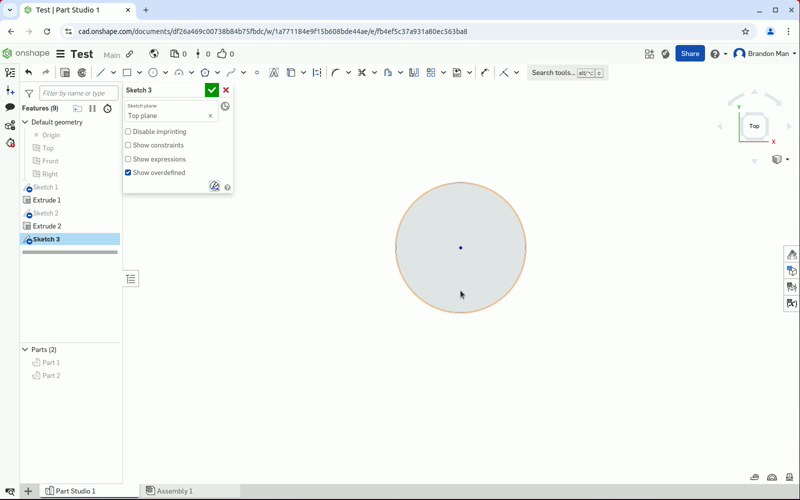
scroll(6)
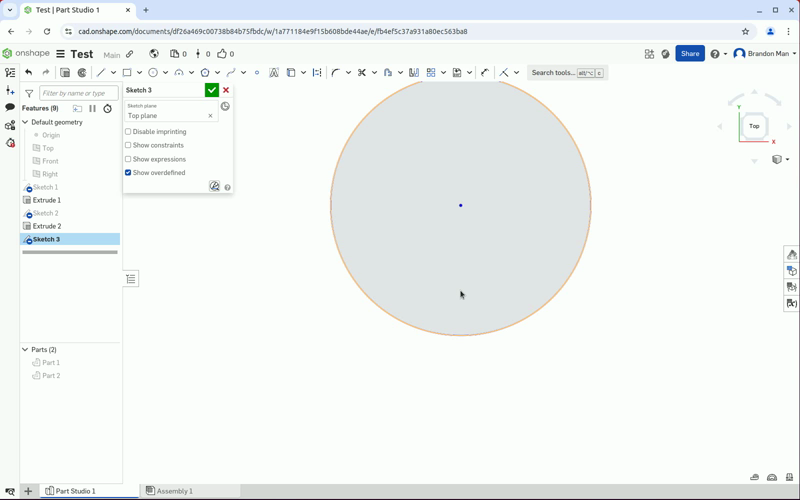
click(460, 290)
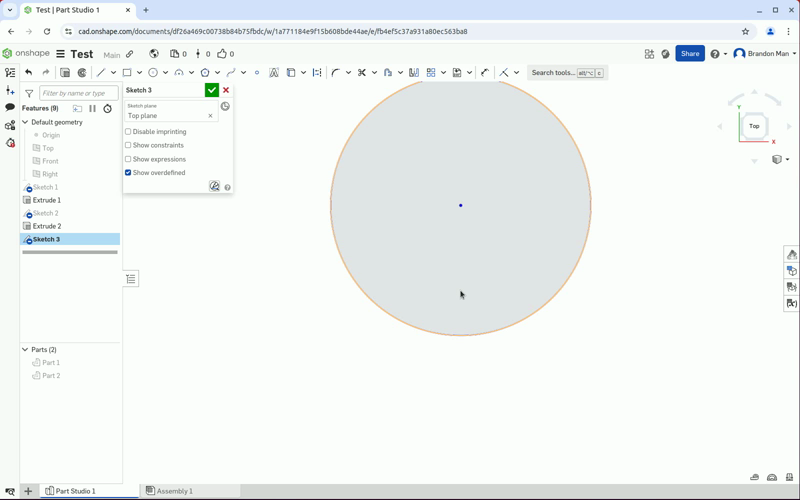
scroll(-6)
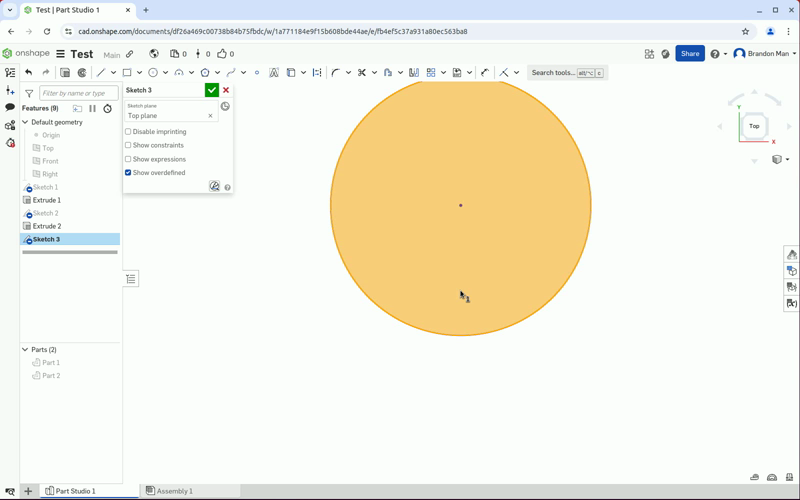
scroll(-6)
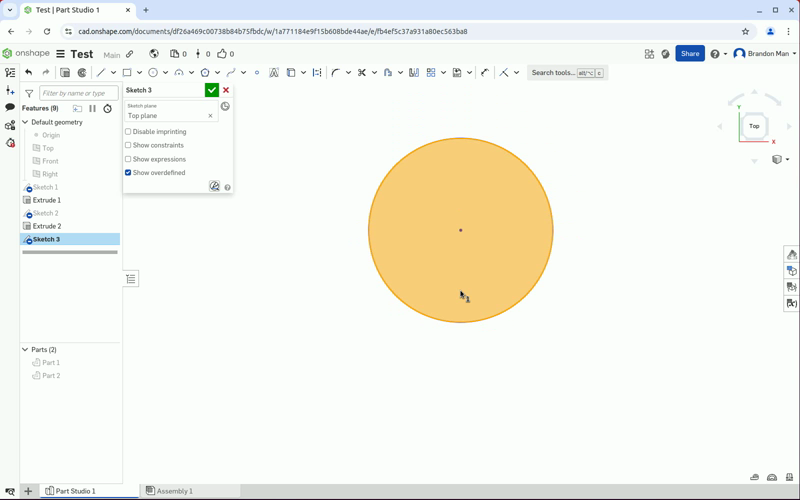
scroll(-6)
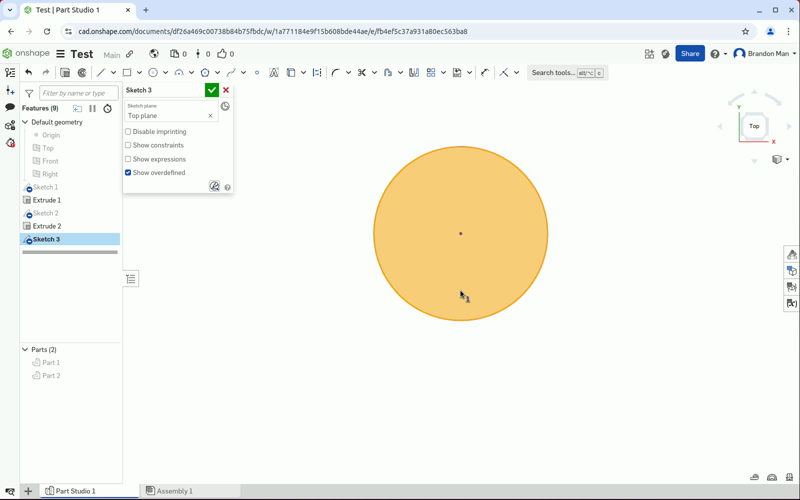
scroll(-6)
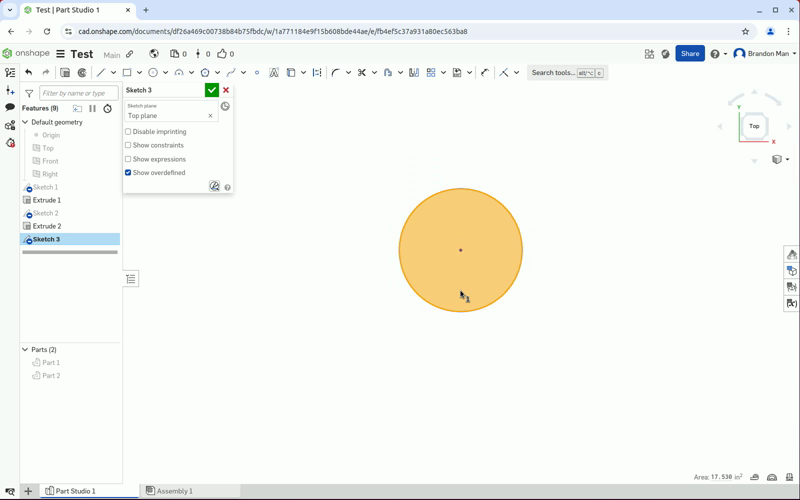
scroll(-6)
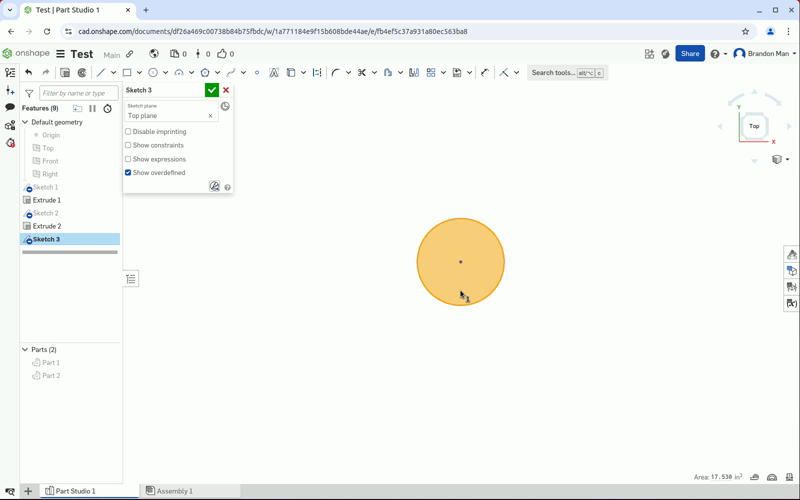
scroll(-6)
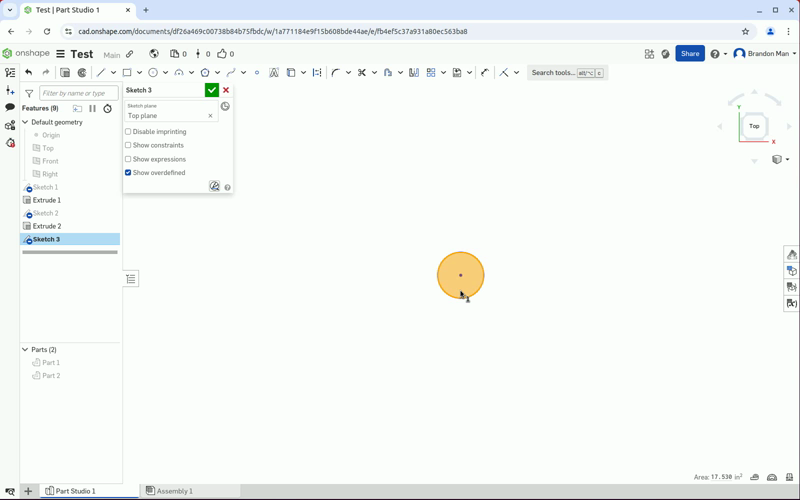
scroll(-6)
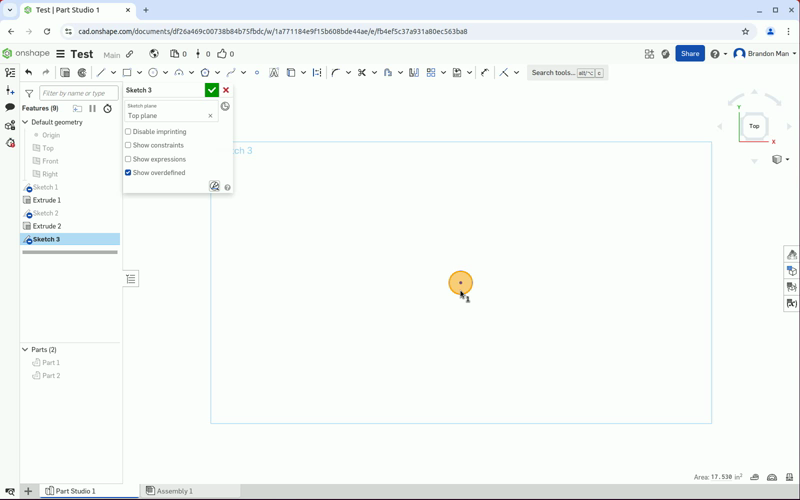
mouse_move(73, 352)
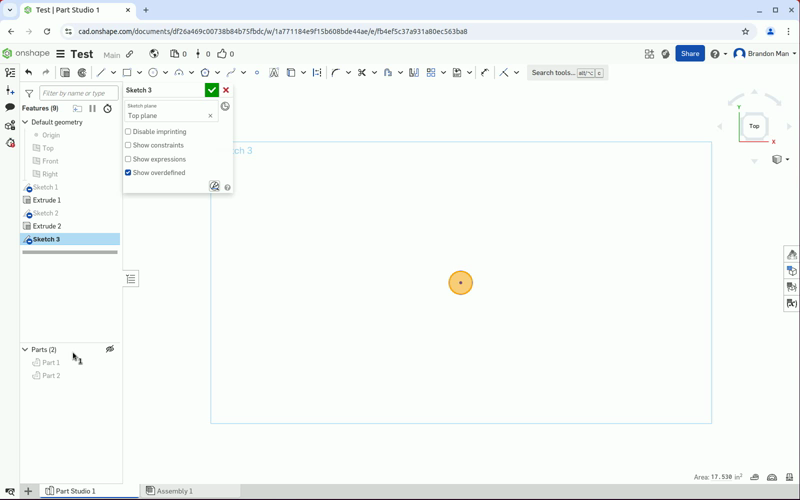
key(shift+y)
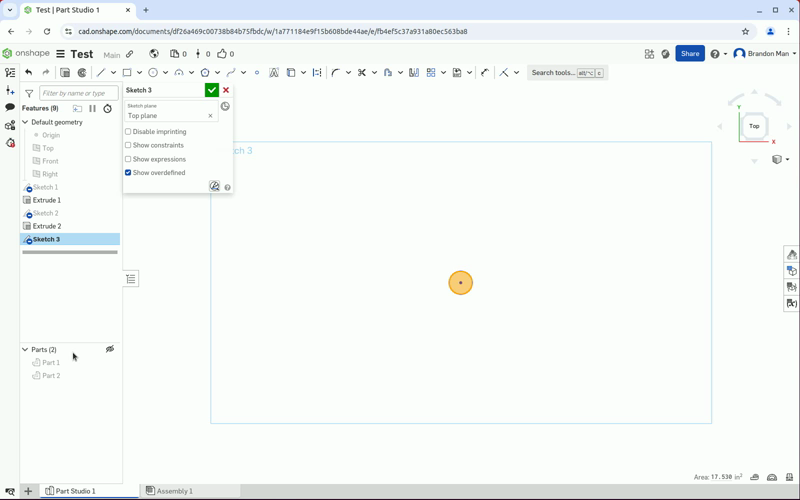
key(shift+e)
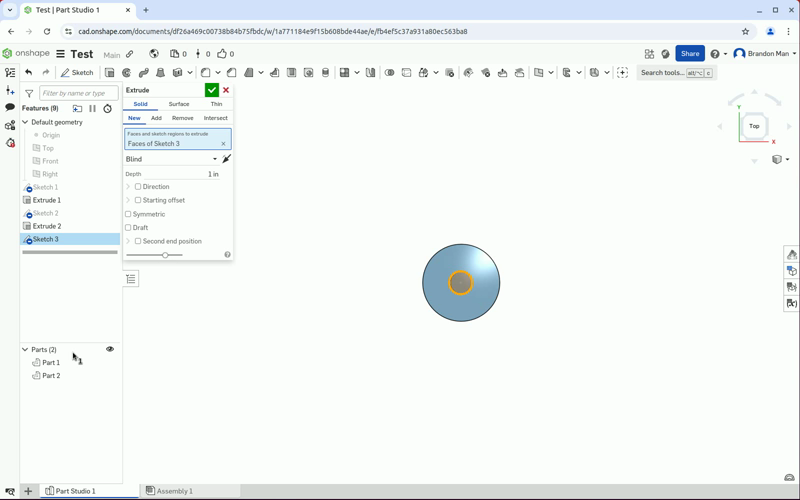
mouse_move(143, 106)
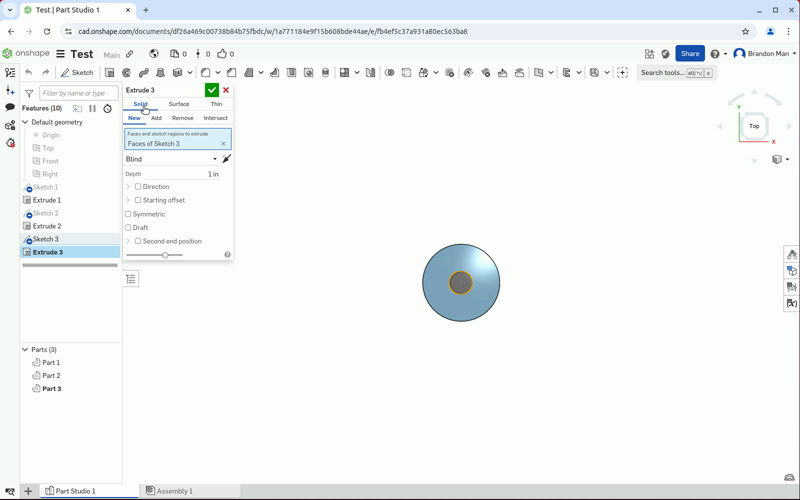
click(143, 106)
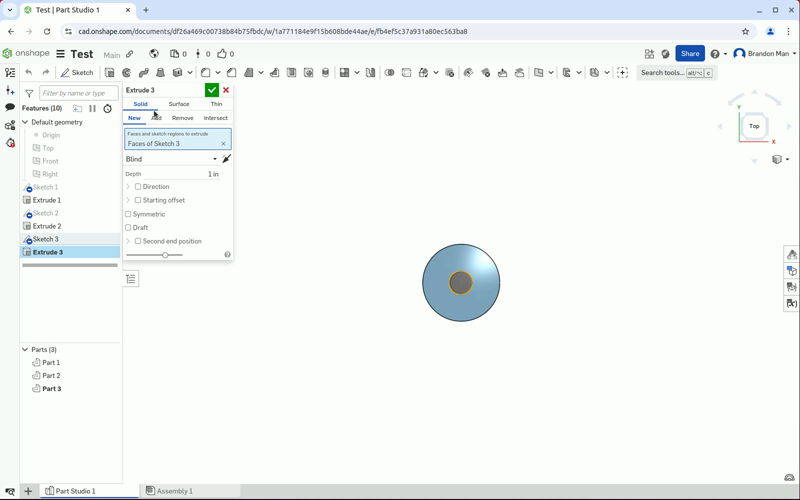
mouse_move(186, 120)
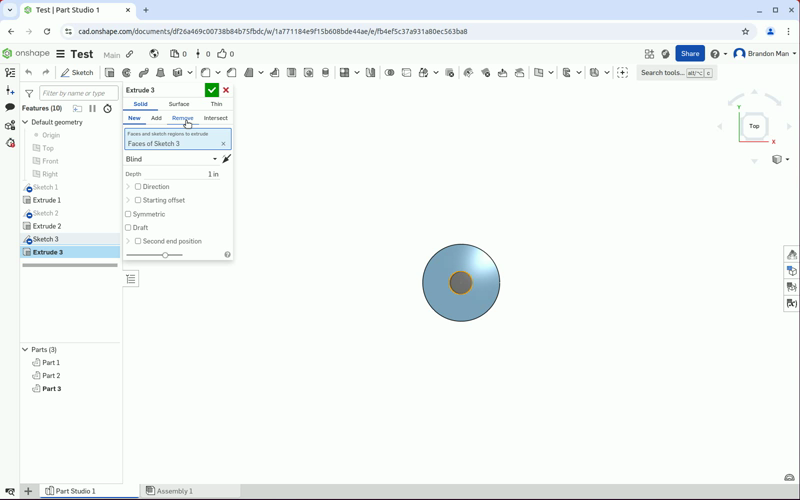
click(186, 120)
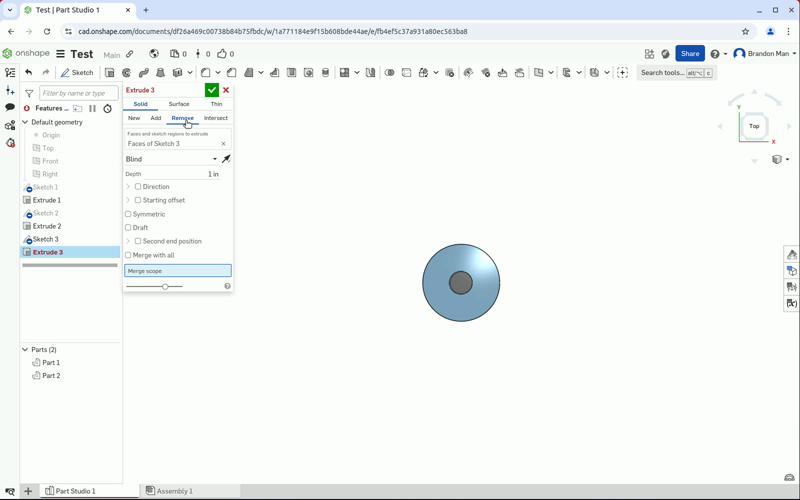
key(tab, 4)
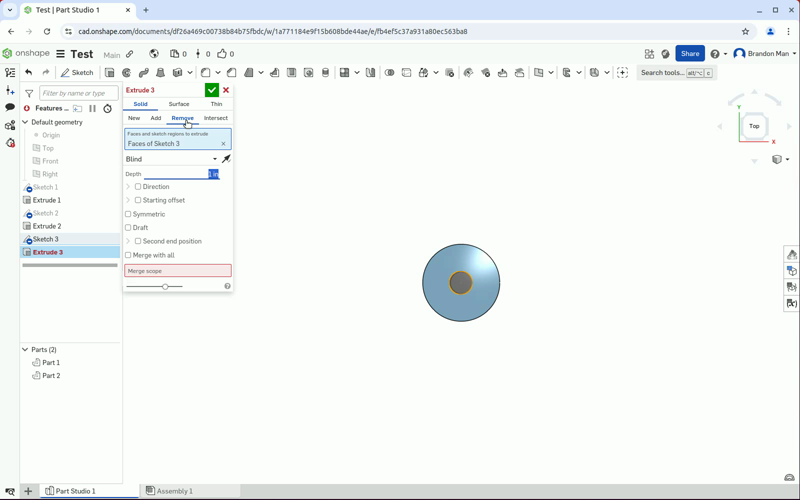
text(-15.405)
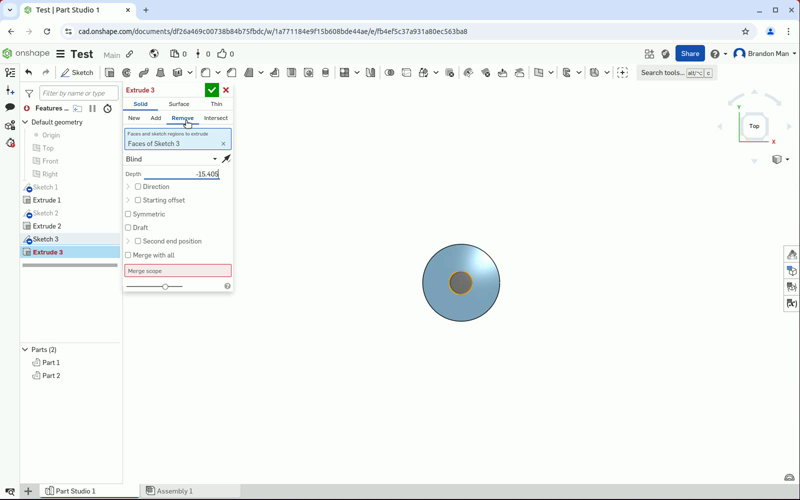
key(tab, 6)
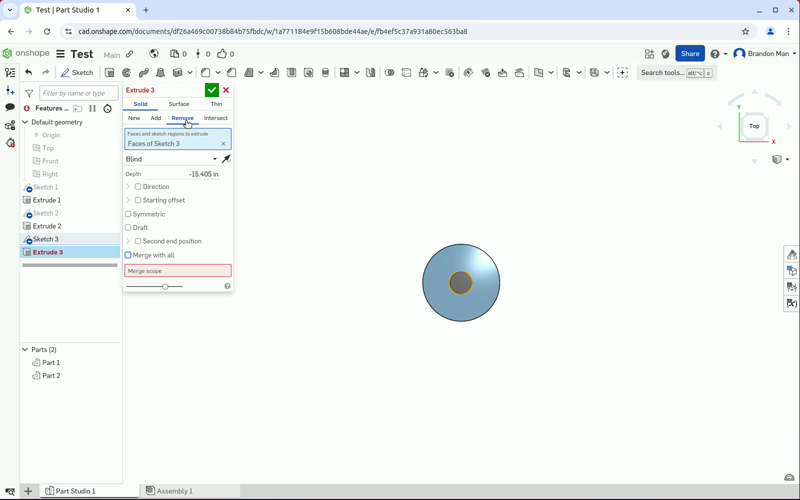
key(space)
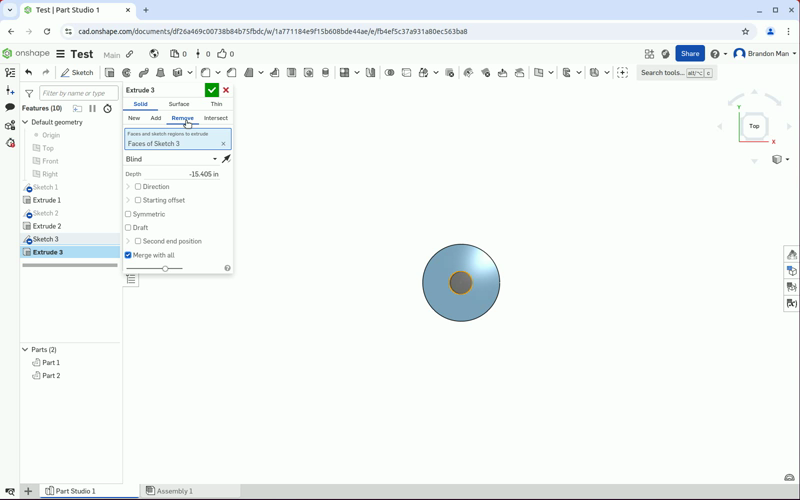
key(enter)
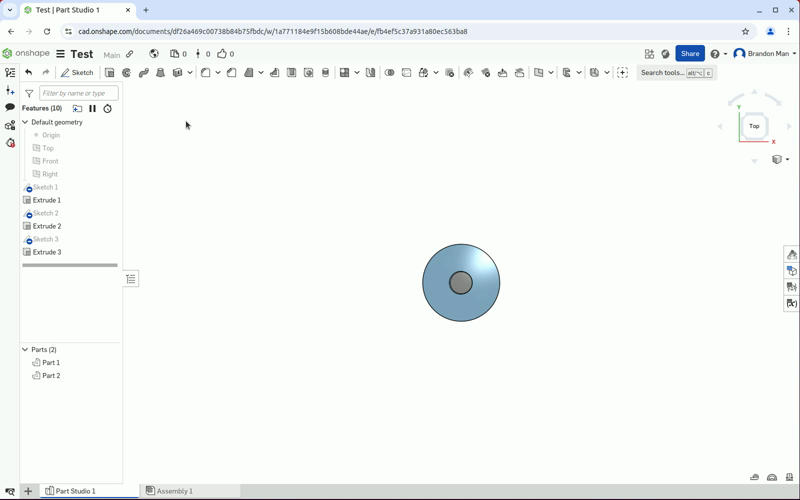
key(shift+h)
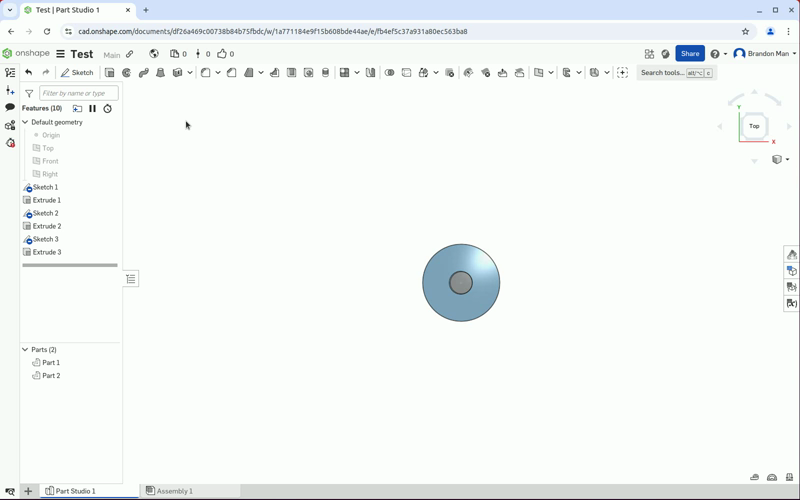
key(shift+h)
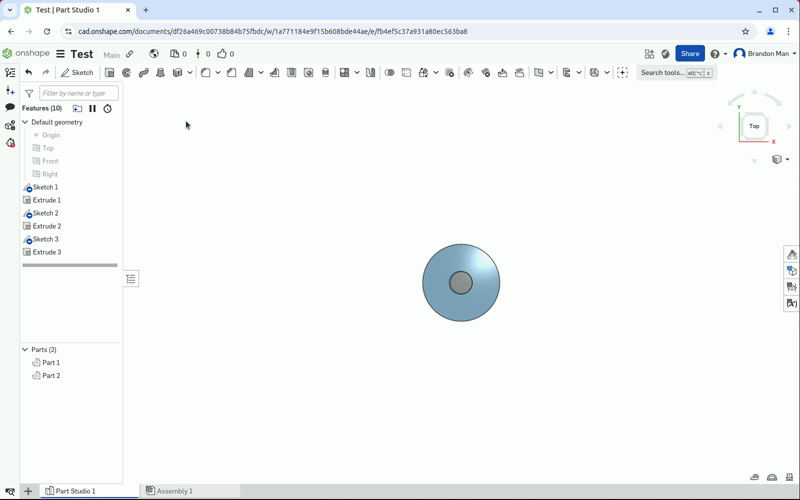
key(shift+7)
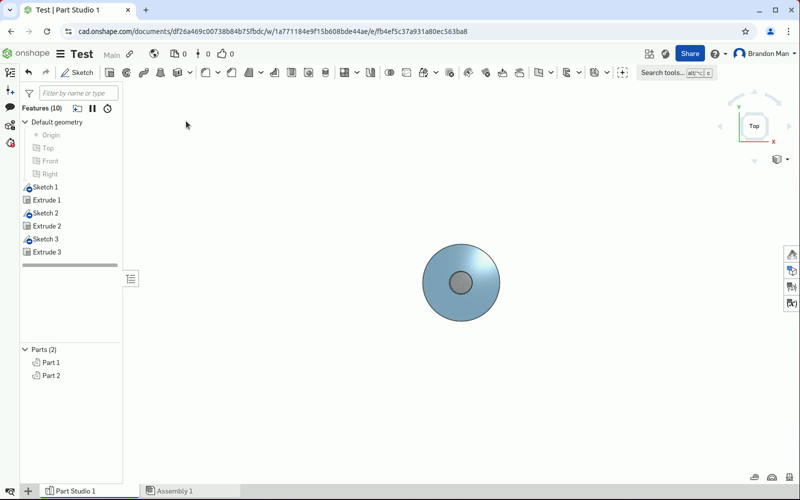
key(up, 3)
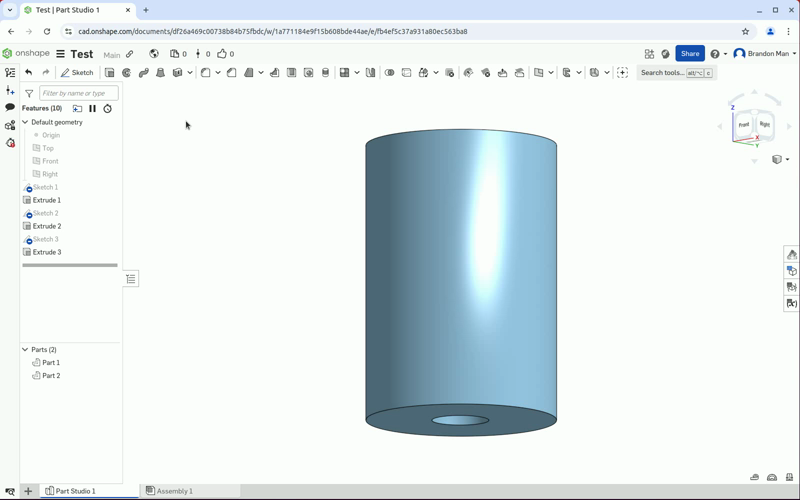
key(left, 3)
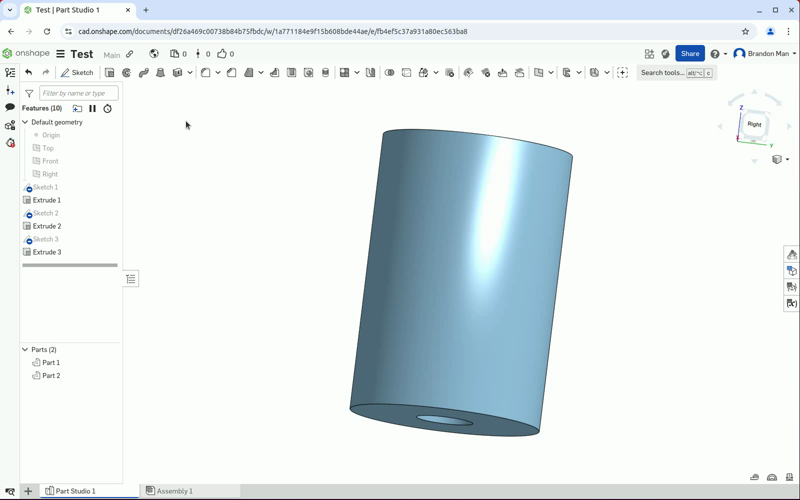
key(right, 3)
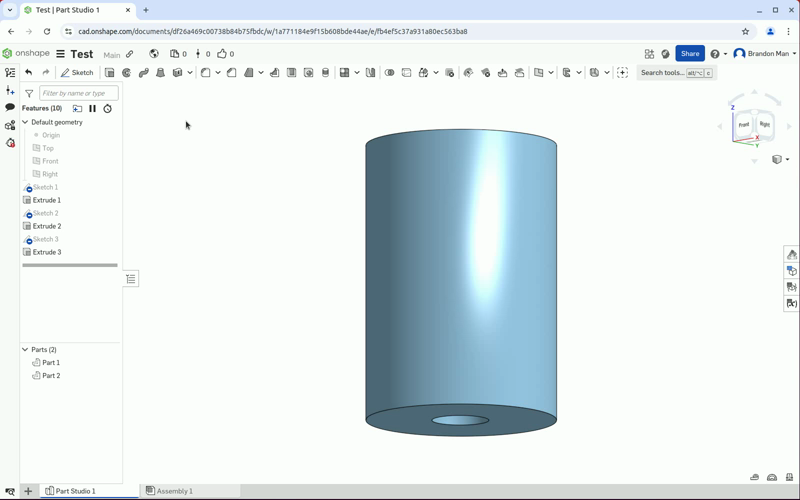
key(down, 3)
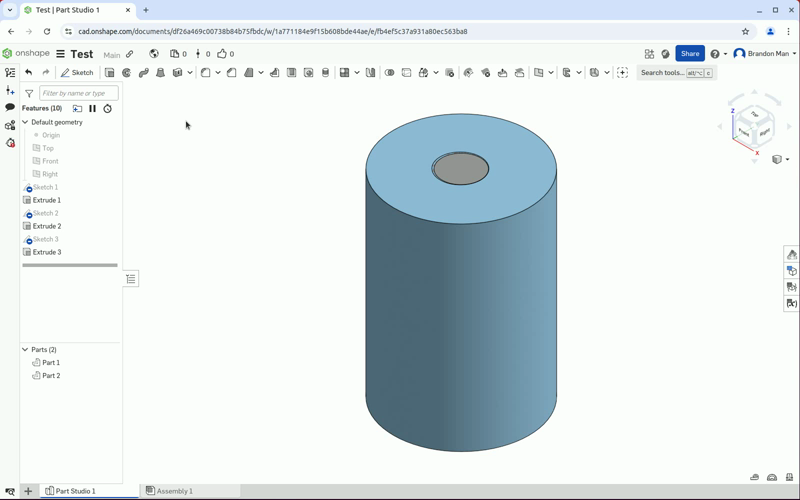
mouse_move(73, 189)
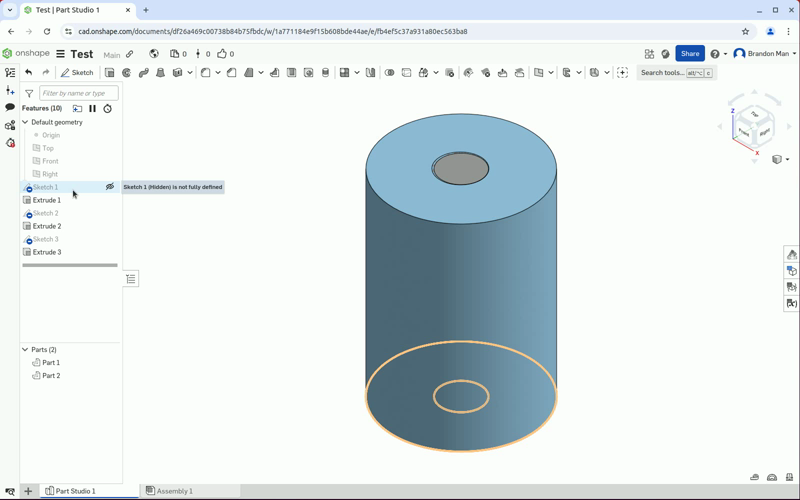
click(73, 189)